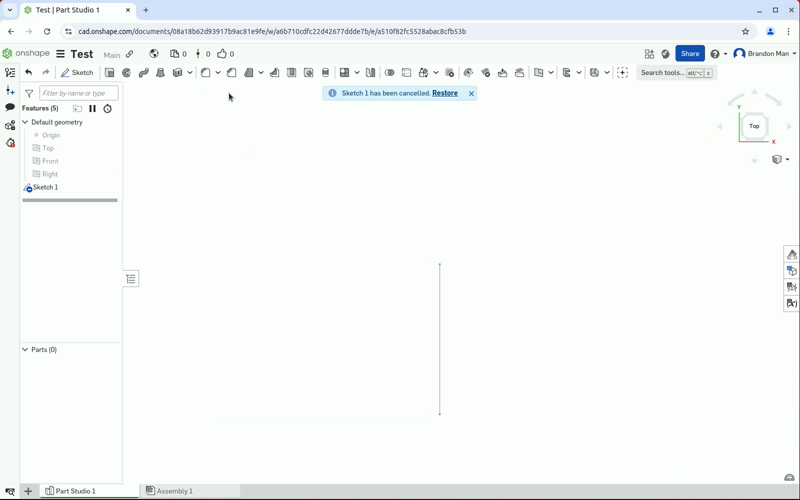
key(shift+h)
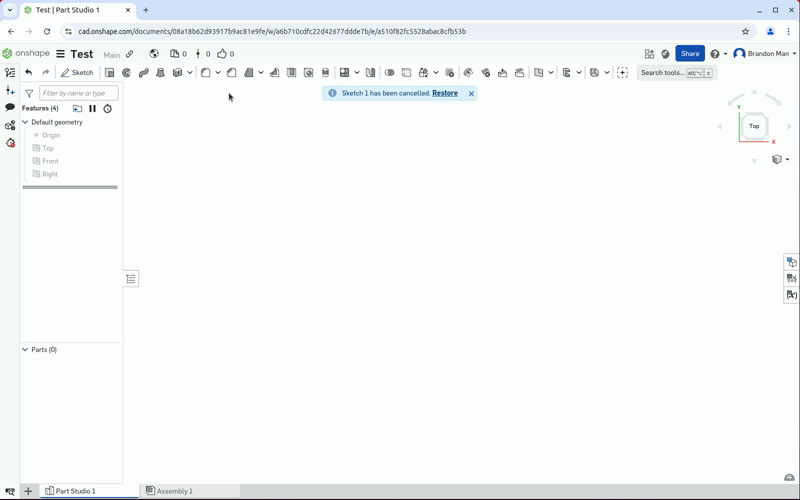
mouse_move(73, 352)
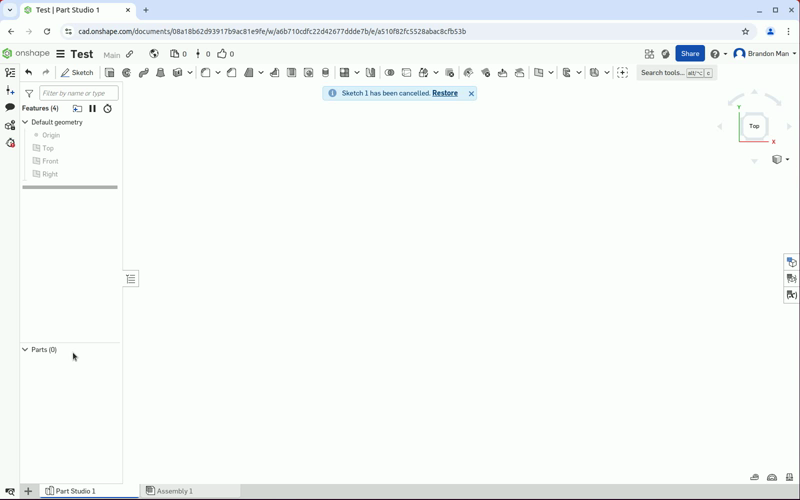
key(y)
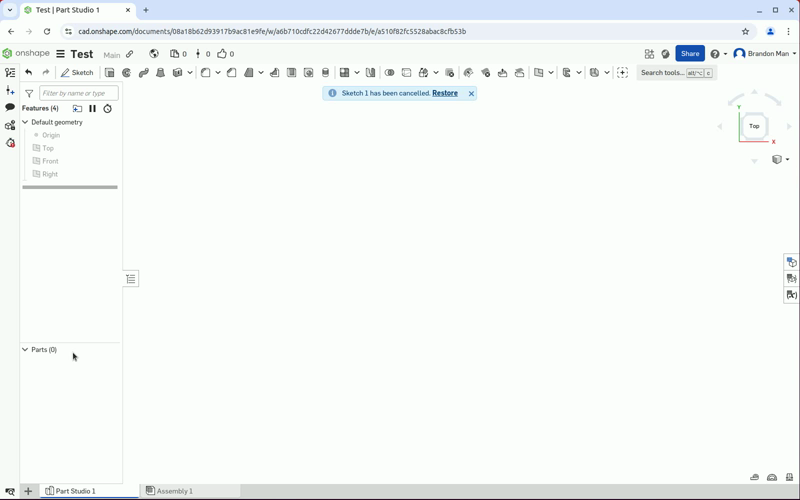
key(shift+p)
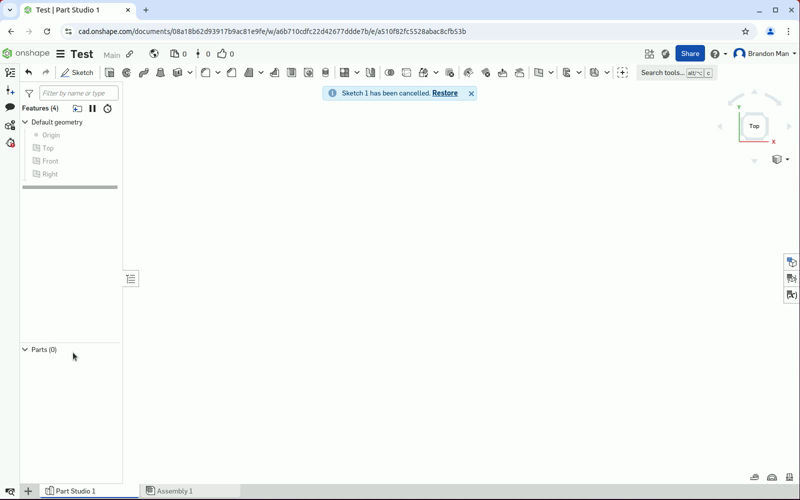
key(space)
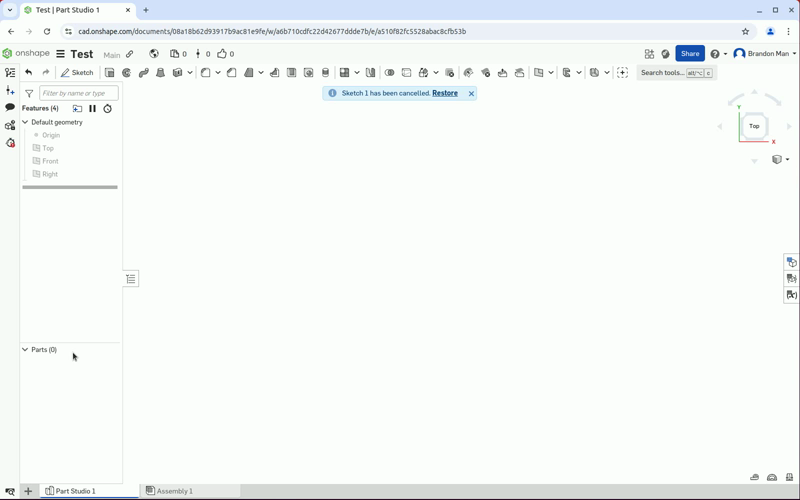
key_down(shift)
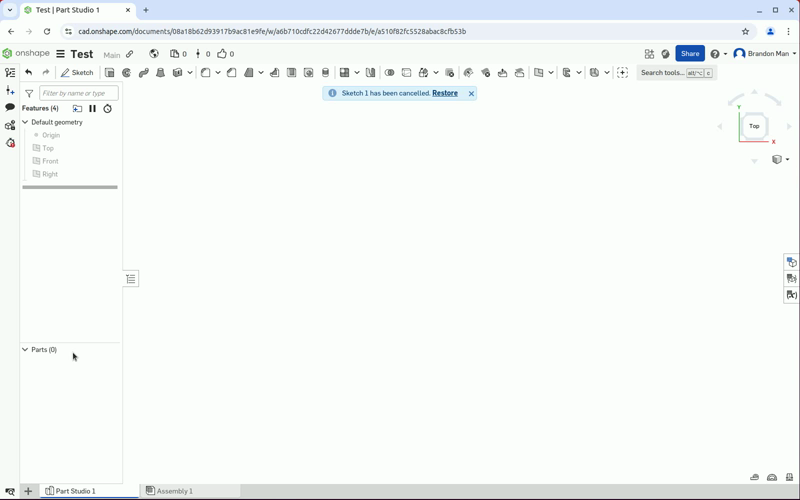
key(up)
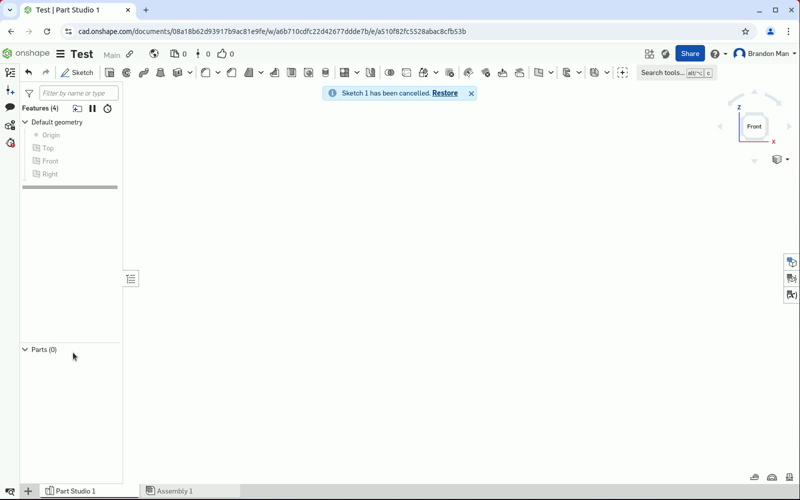
key_up(shift)
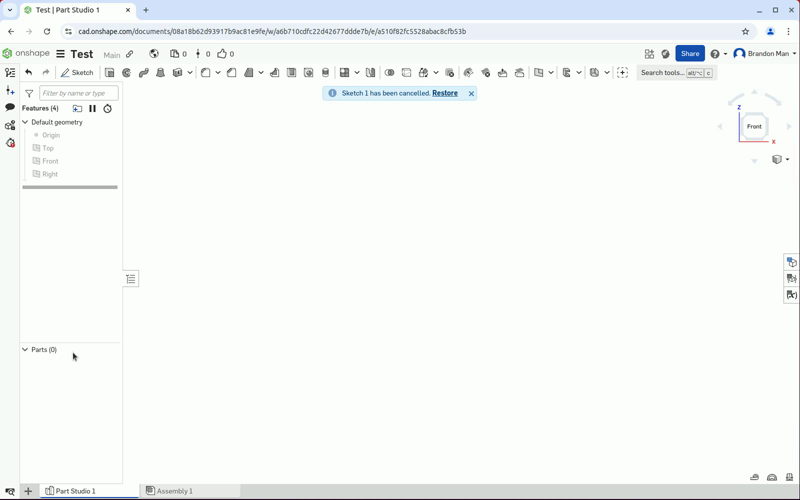
mouse_move(73, 352)
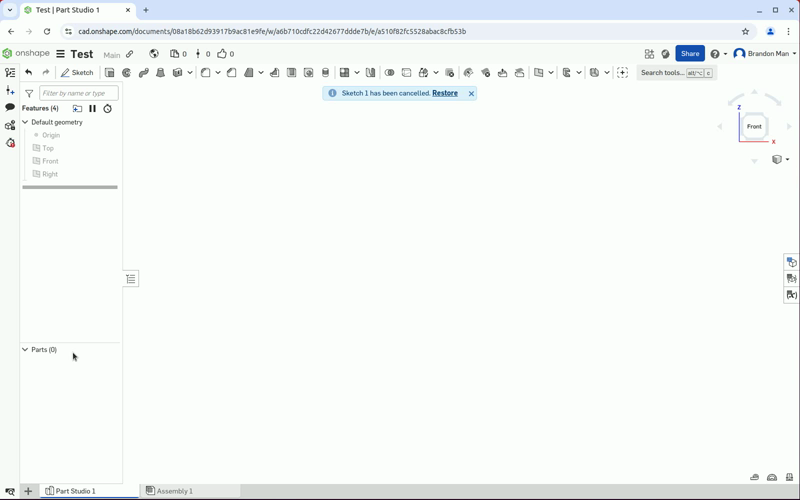
key(shift+y)
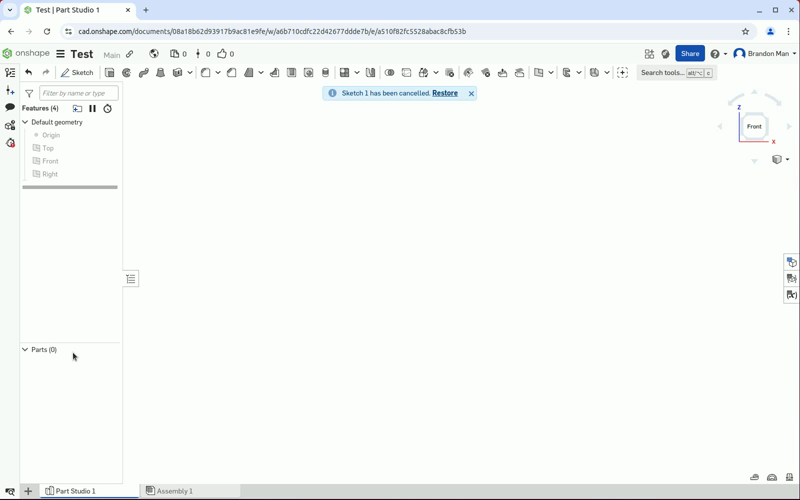
key(shift+s)
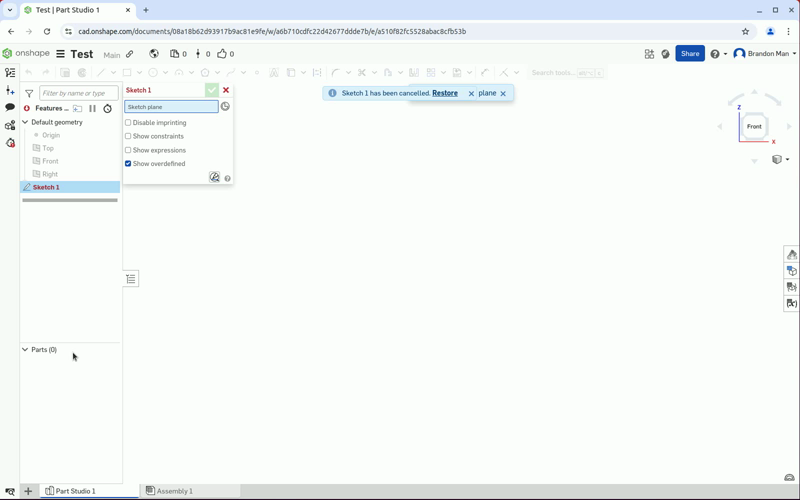
mouse_move(73, 163)
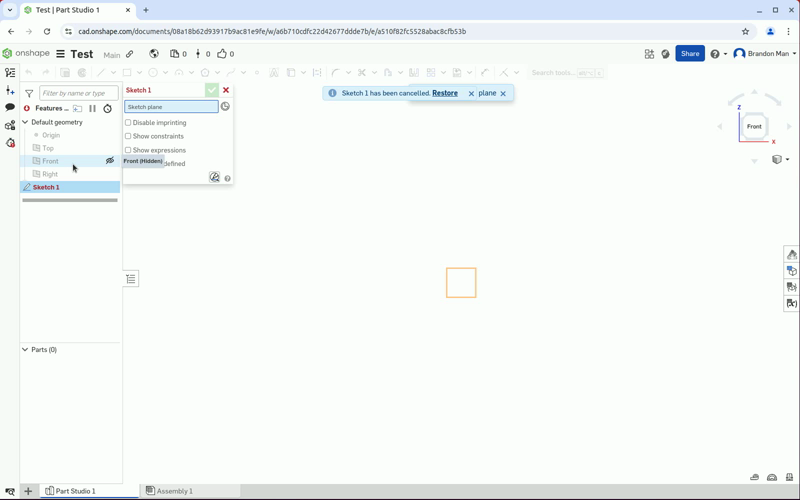
click(73, 163)
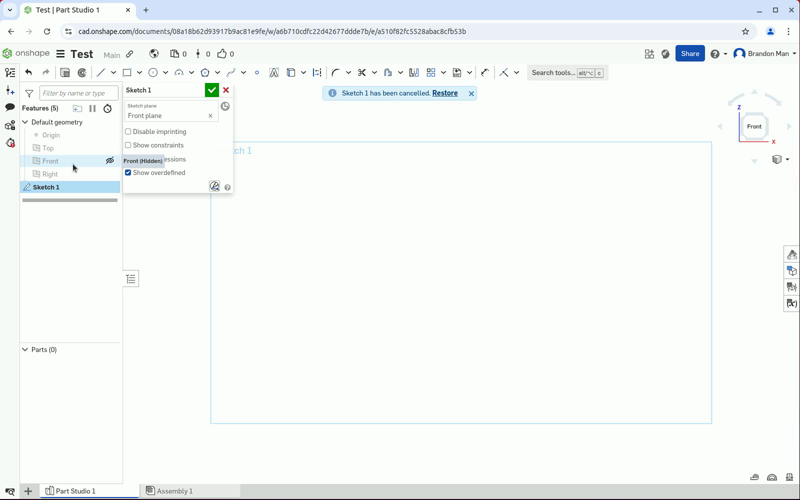
mouse_move(73, 352)
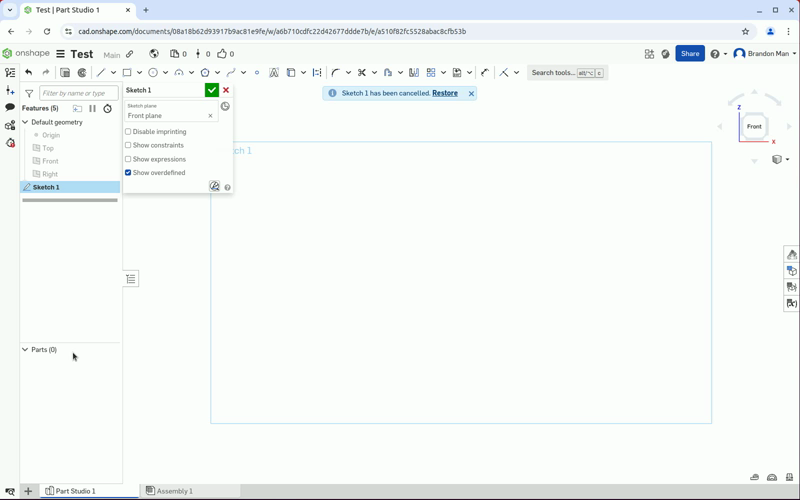
key(y)
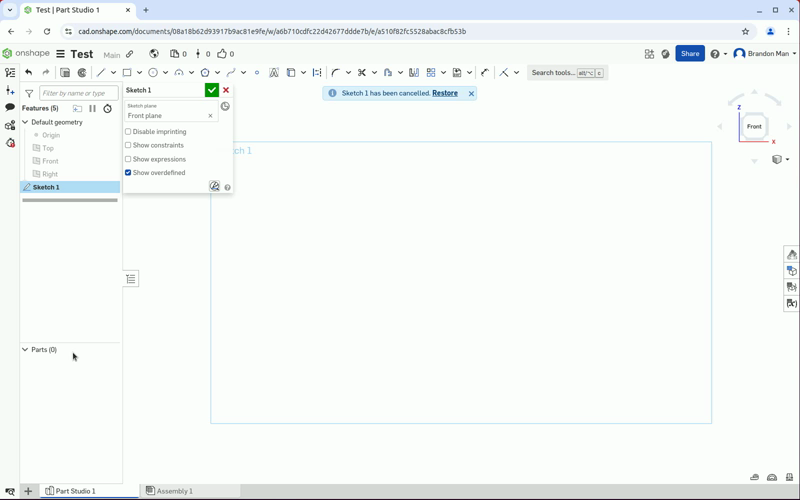
key(l)
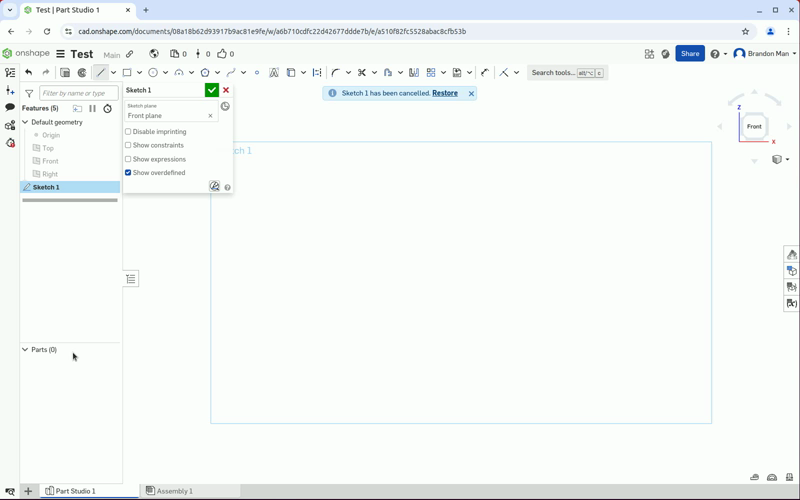
key_down(shift)
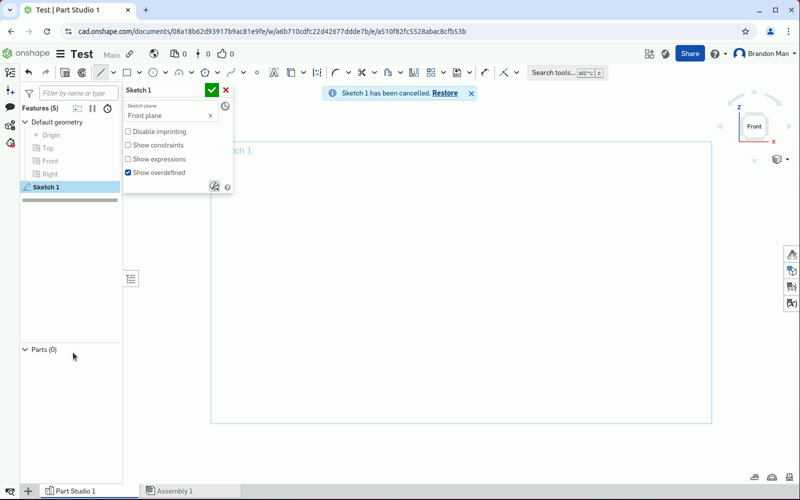
mouse_move(460, 282)
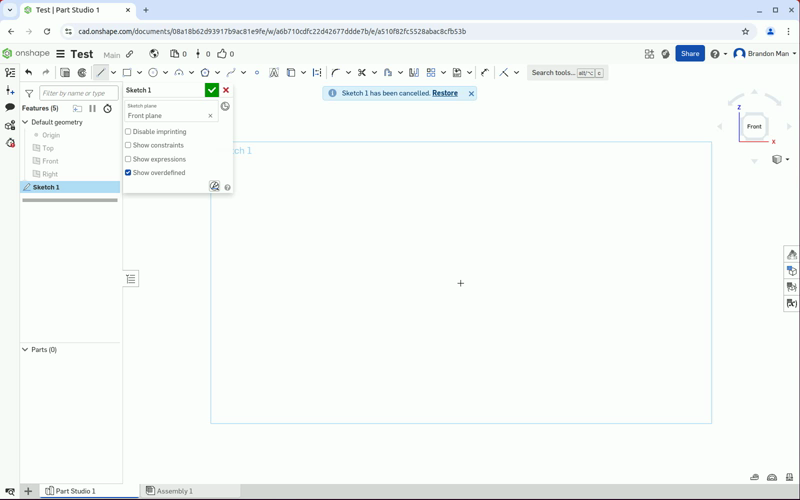
click(460, 282)
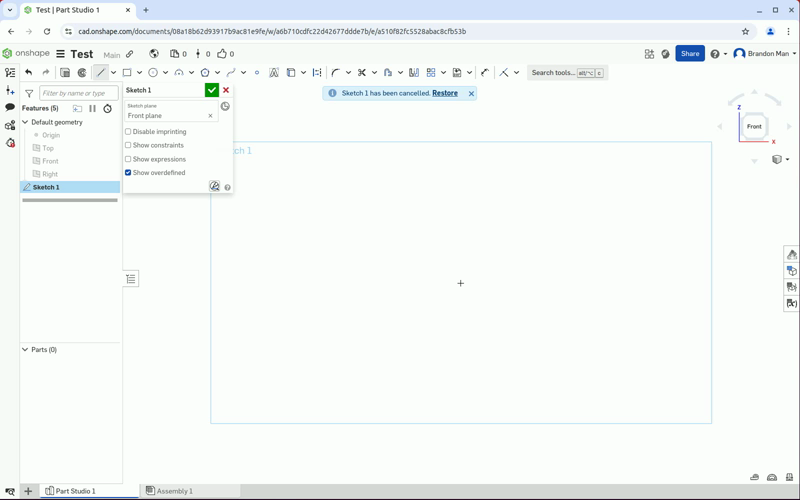
key_up(shift)
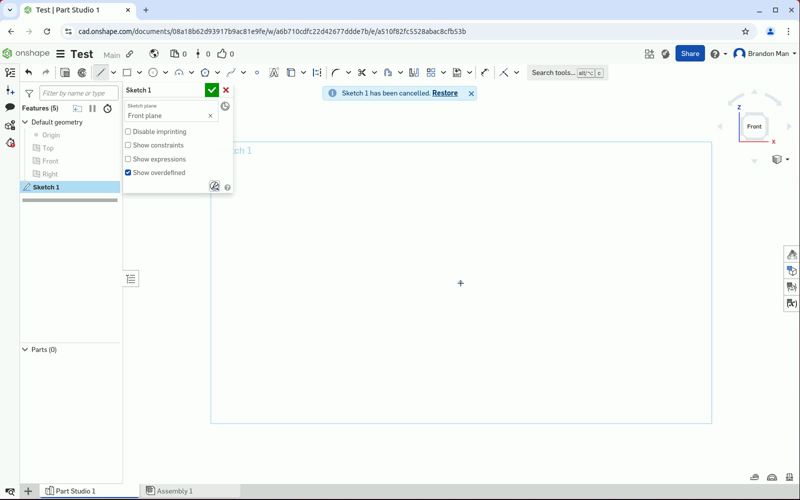
key_down(shift)
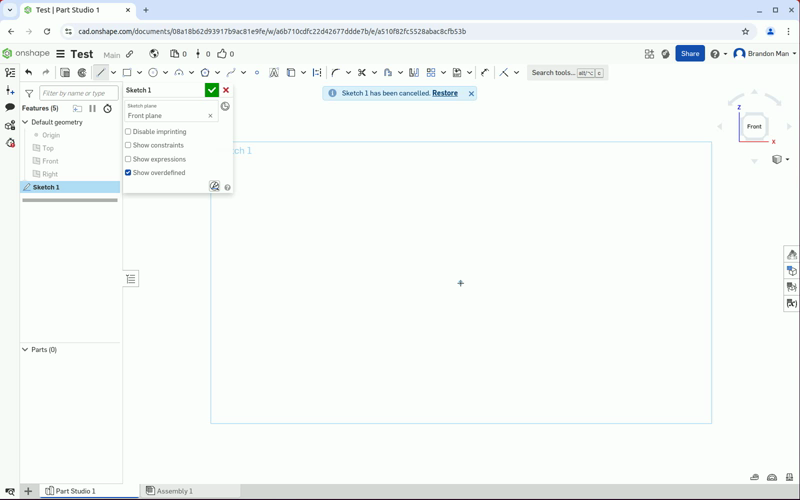
mouse_move(490, 282)
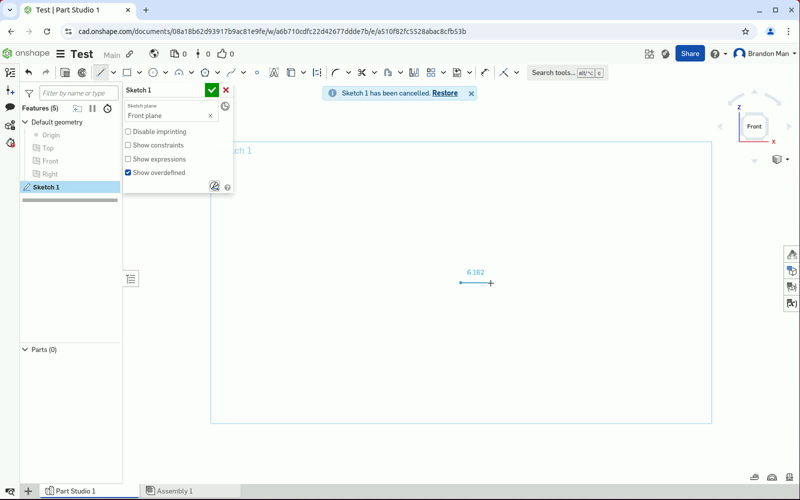
mouse_move(517, 282)
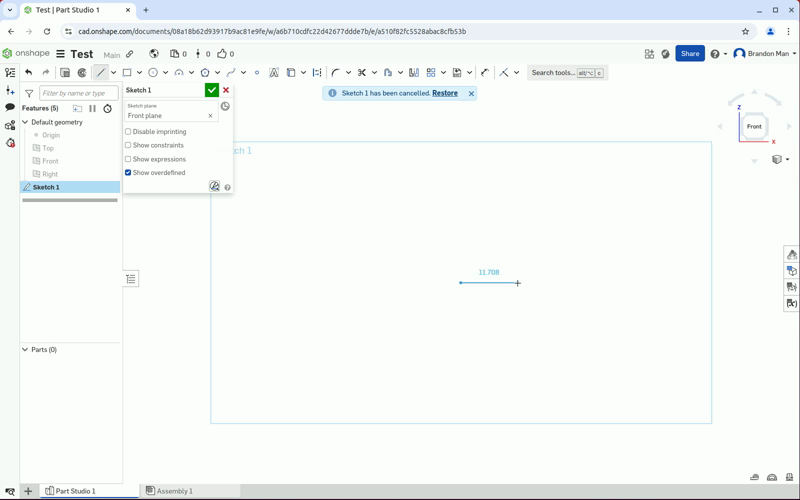
click(517, 282)
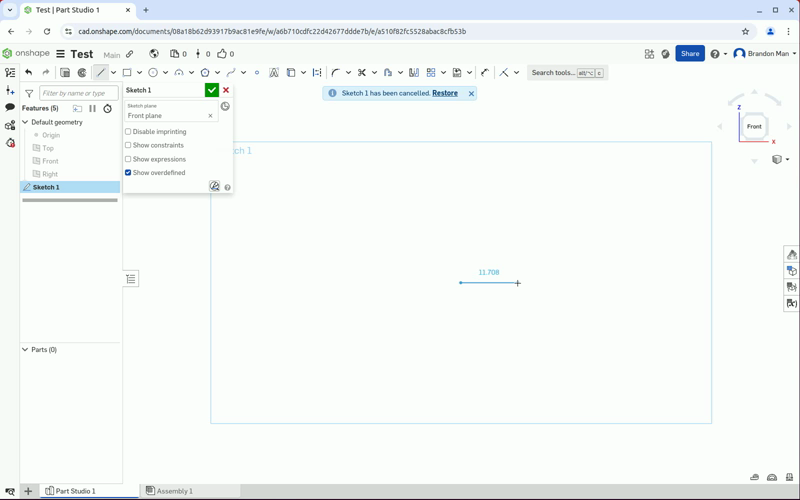
key_up(shift)
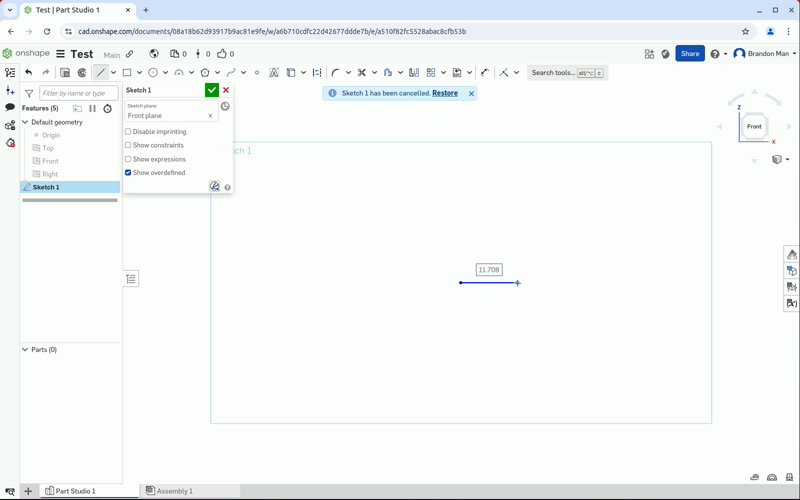
key_down(shift)
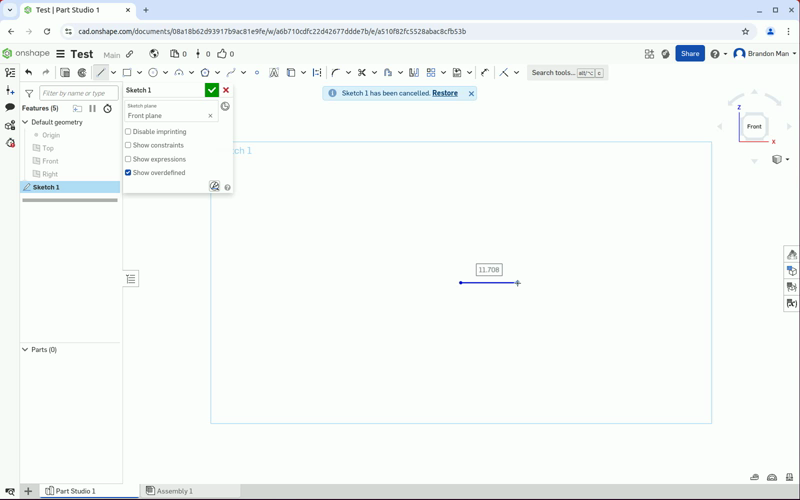
mouse_move(547, 282)
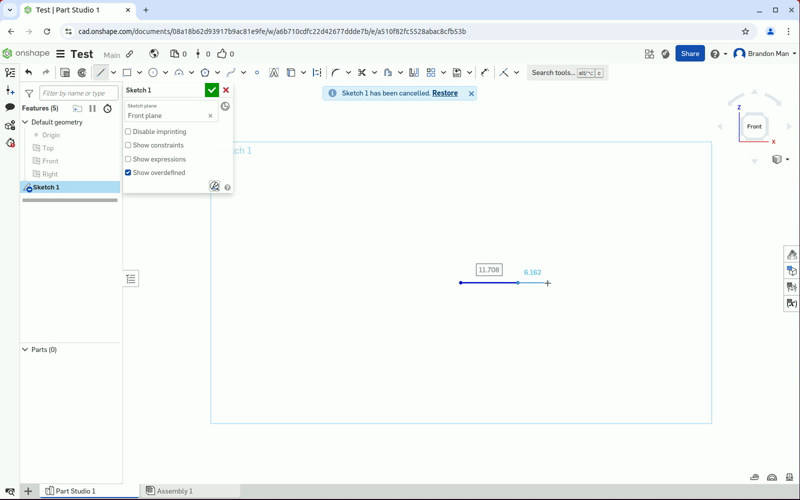
mouse_move(517, 273)
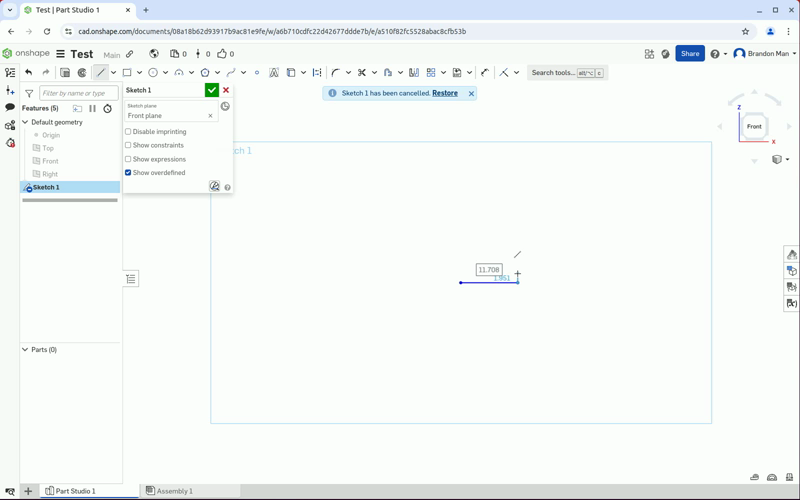
click(517, 273)
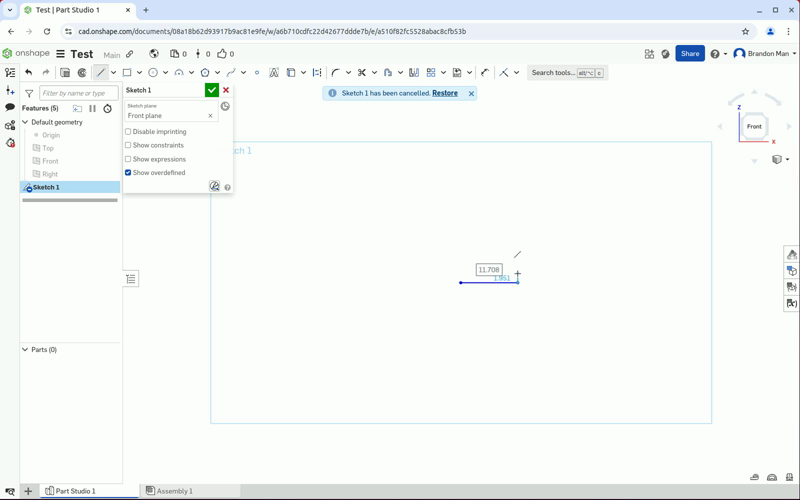
key_up(shift)
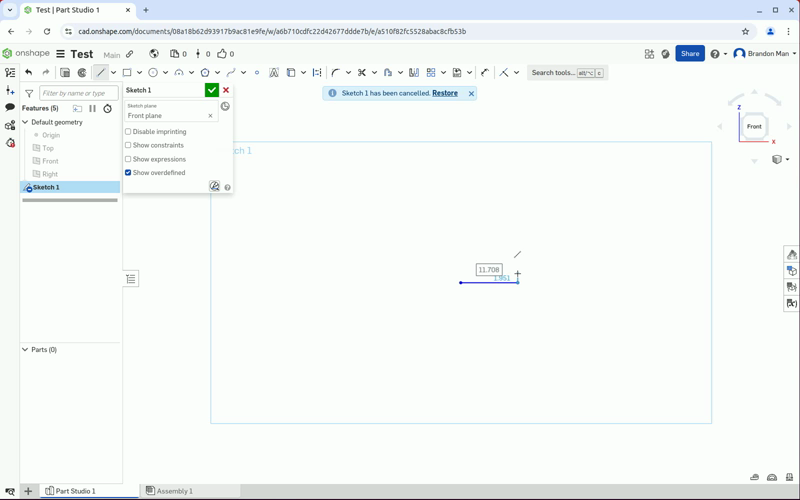
key_down(shift)
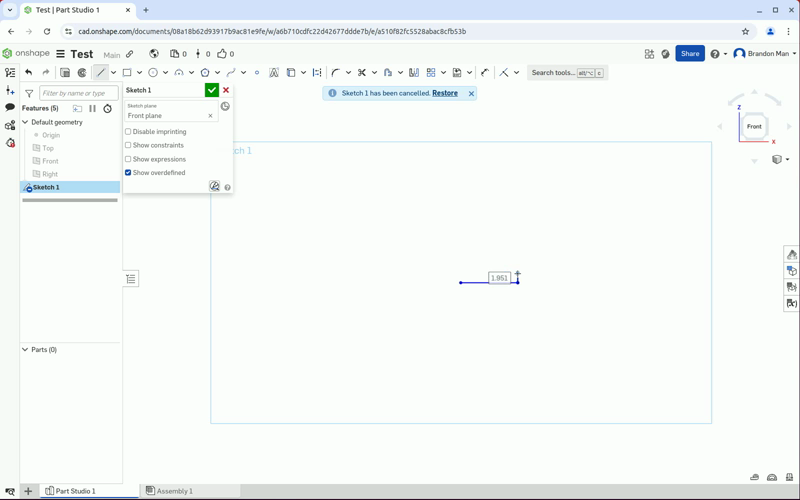
mouse_move(547, 273)
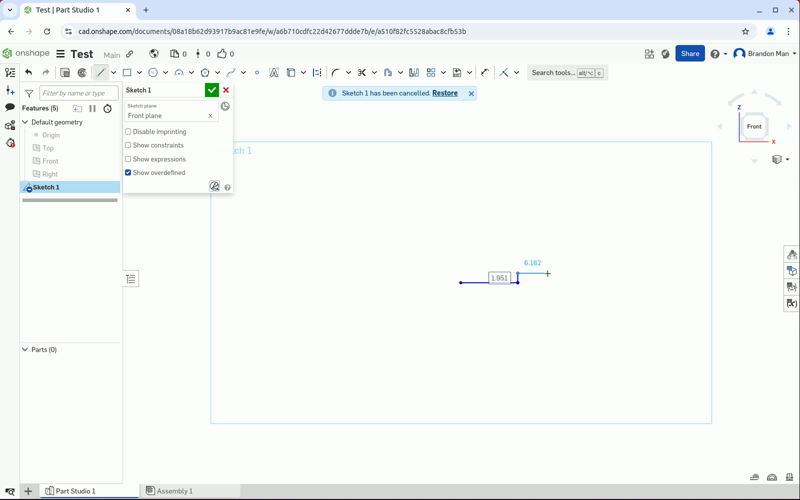
mouse_move(573, 273)
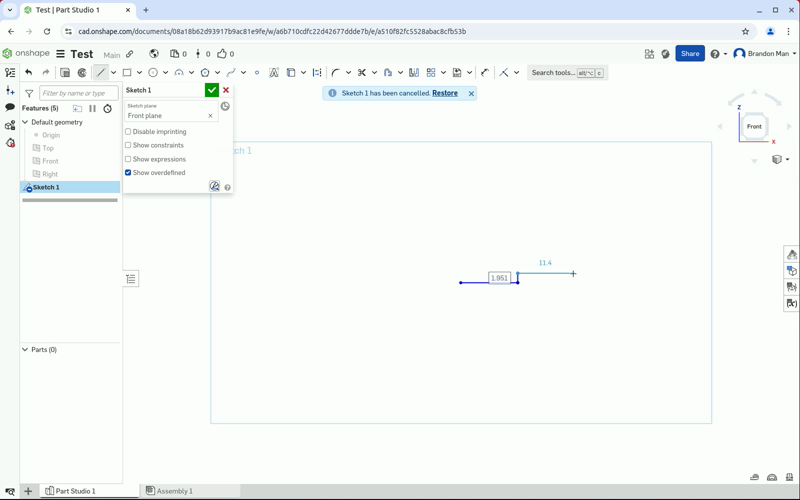
click(573, 273)
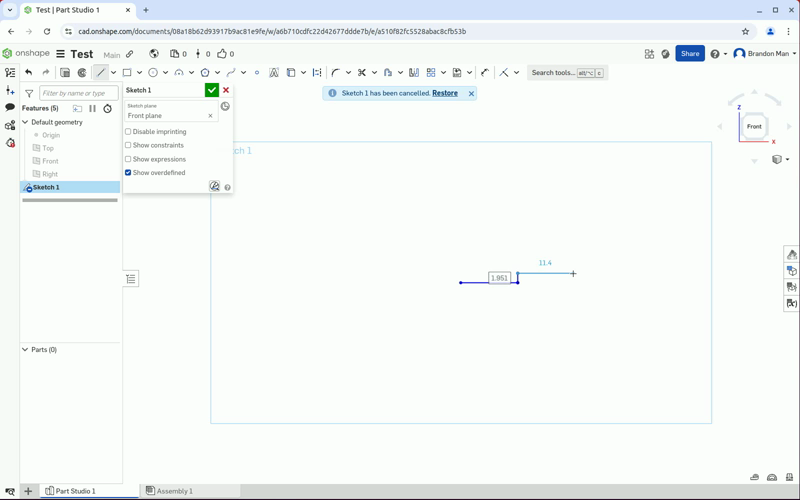
key_up(shift)
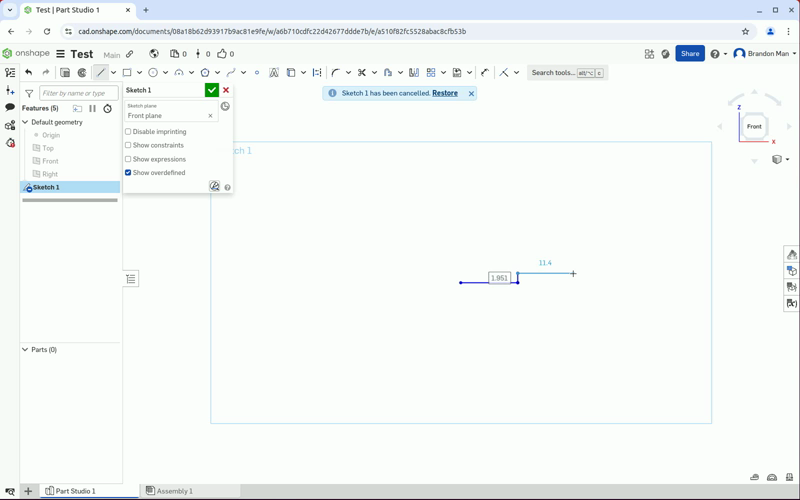
key_down(shift)
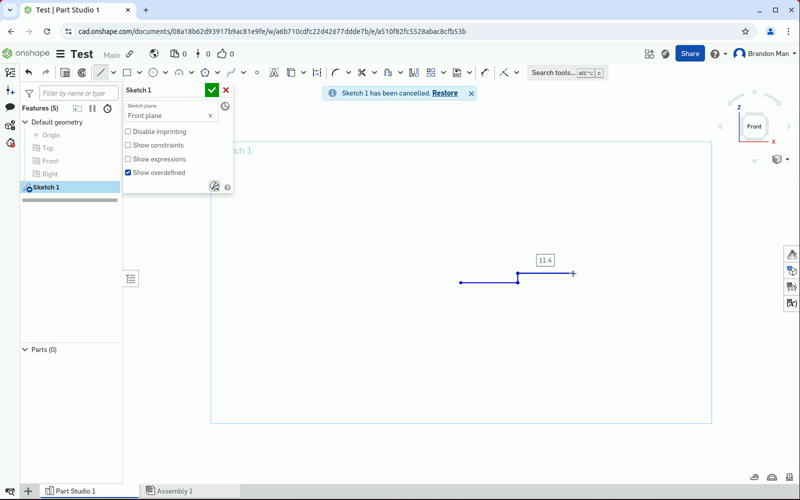
mouse_move(589, 273)
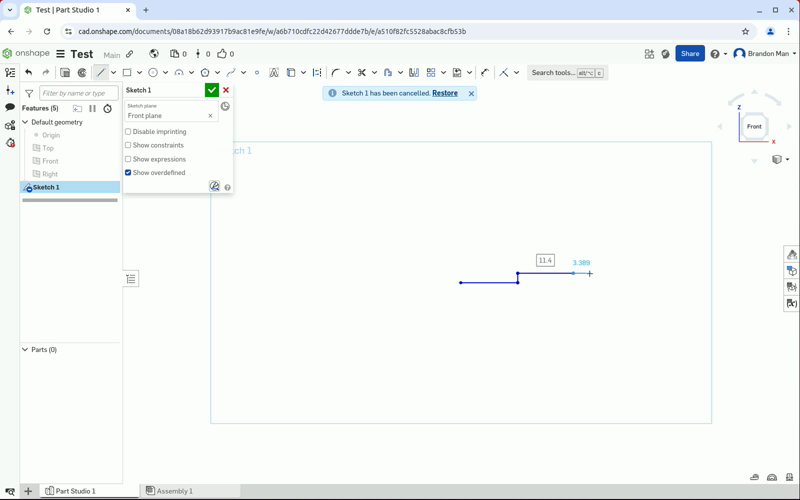
mouse_move(573, 240)
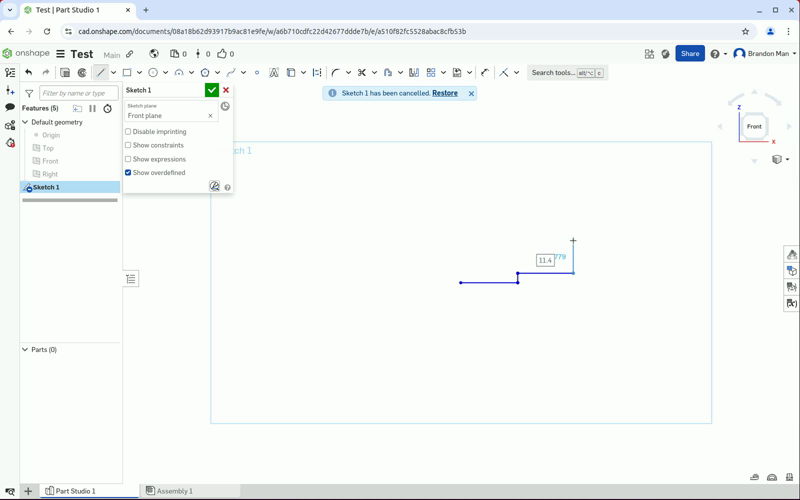
click(573, 240)
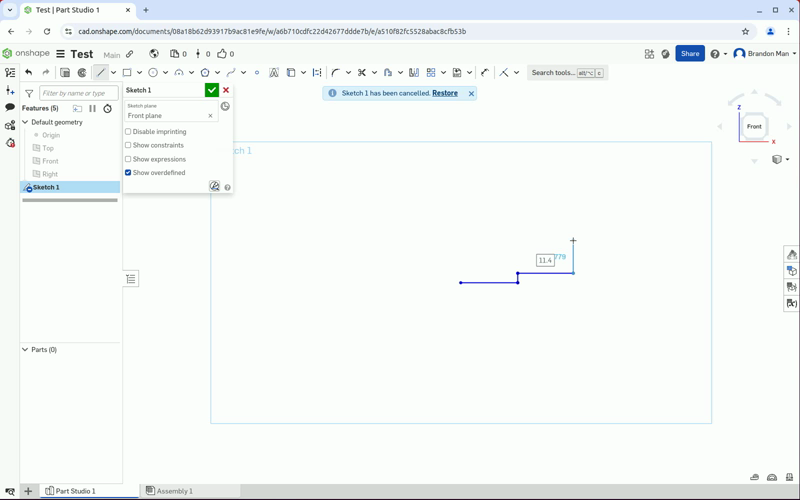
key_up(shift)
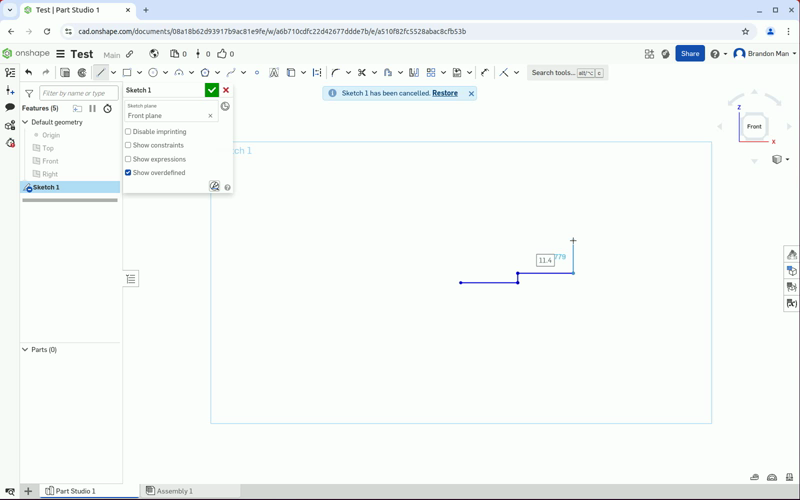
key_down(shift)
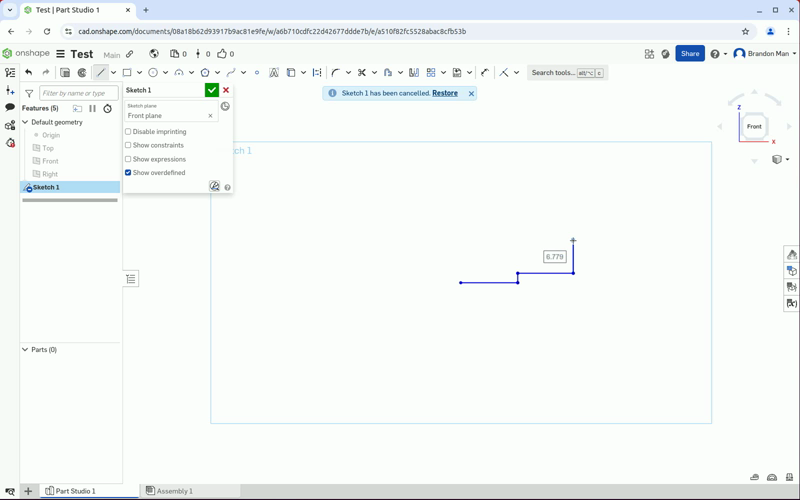
mouse_move(589, 240)
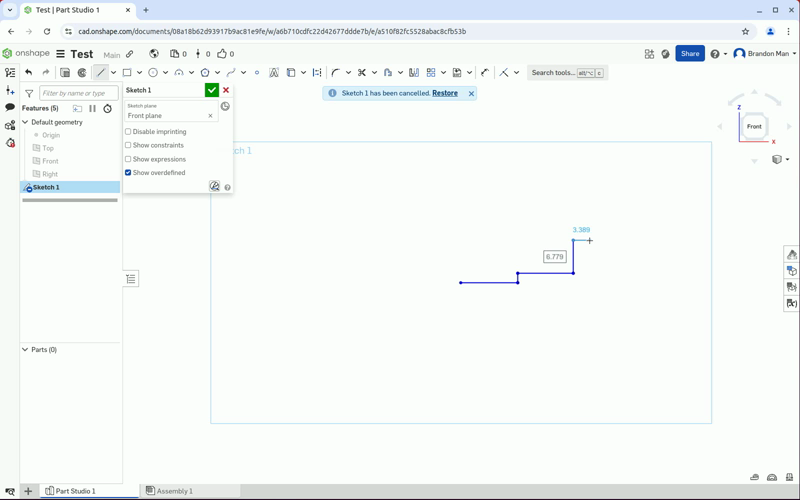
mouse_move(559, 240)
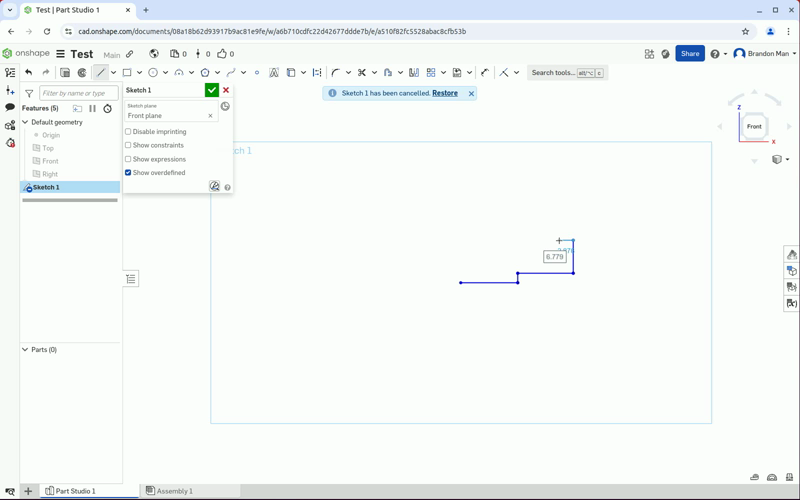
click(559, 240)
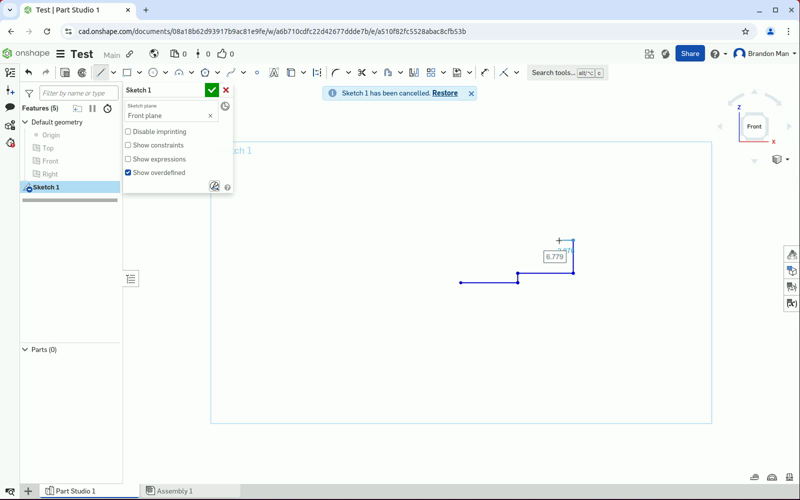
key_up(shift)
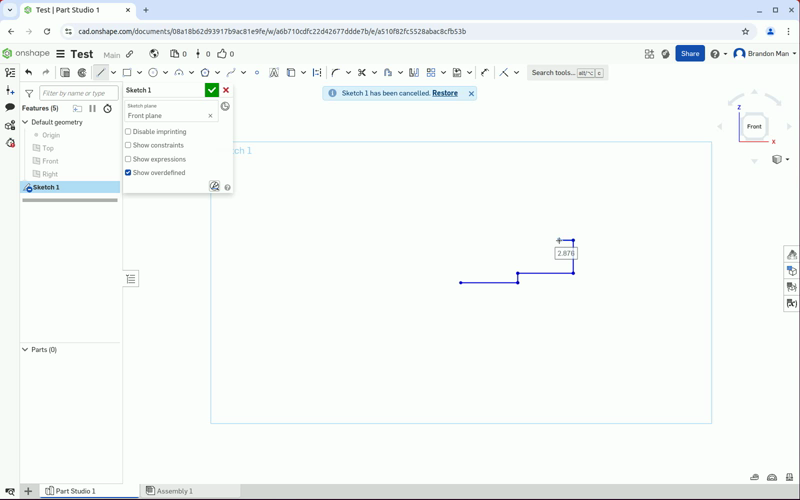
key_down(shift)
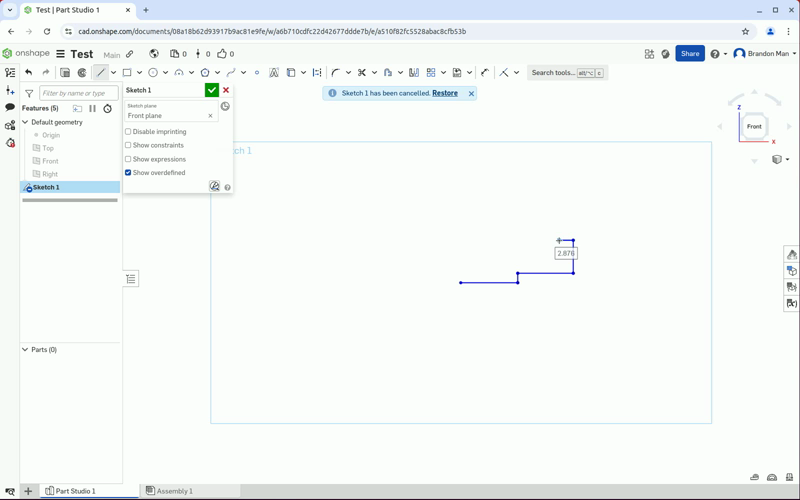
mouse_move(589, 240)
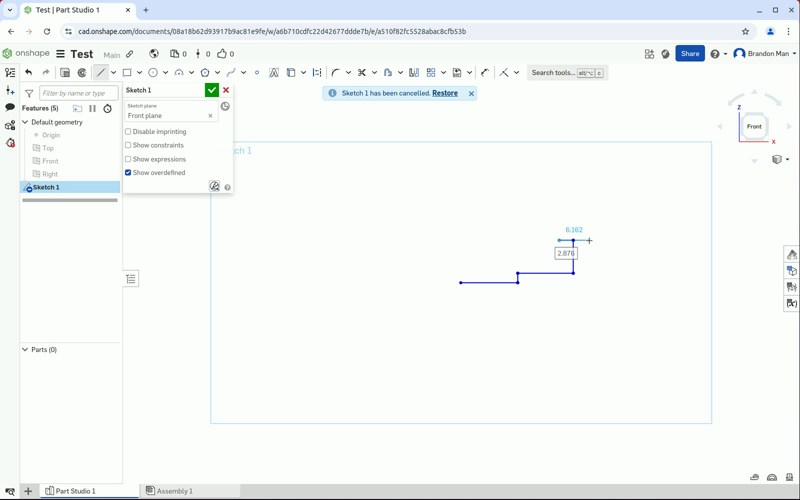
mouse_move(559, 259)
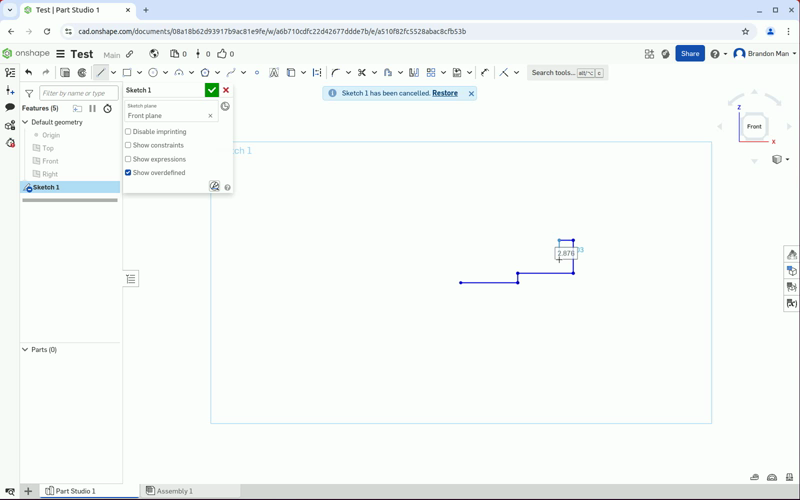
click(559, 259)
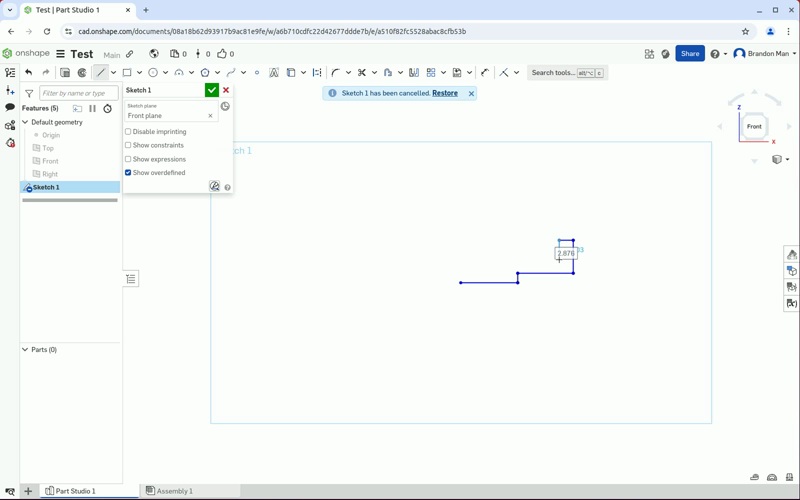
key_up(shift)
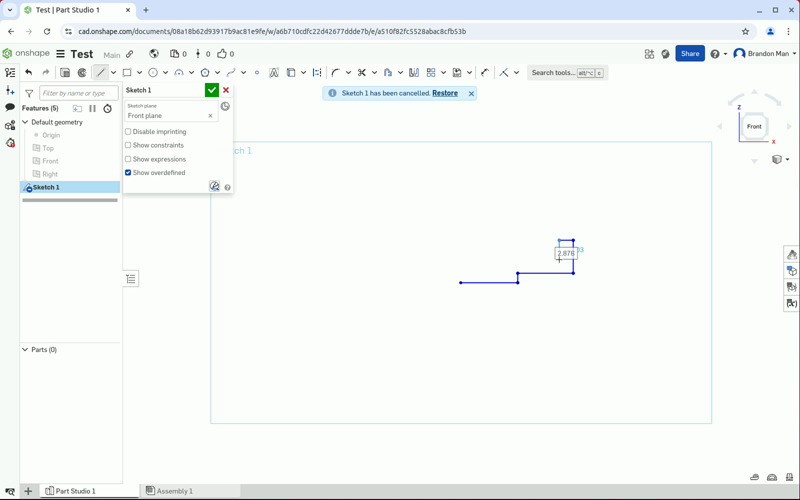
key_down(shift)
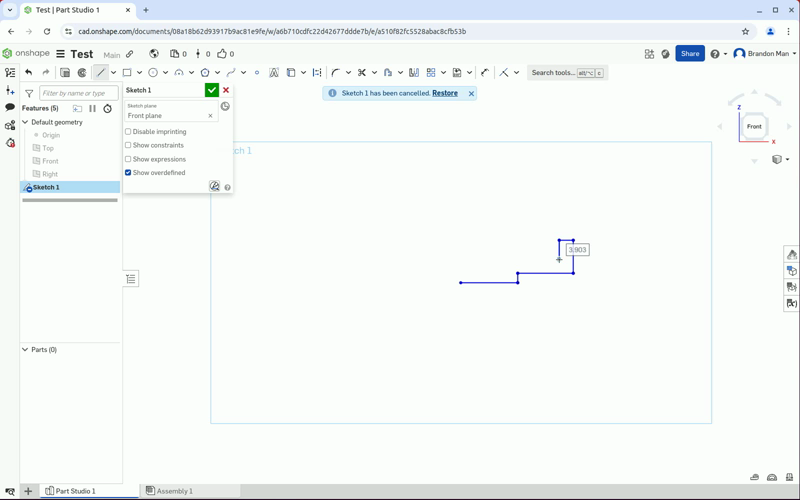
mouse_move(474, 259)
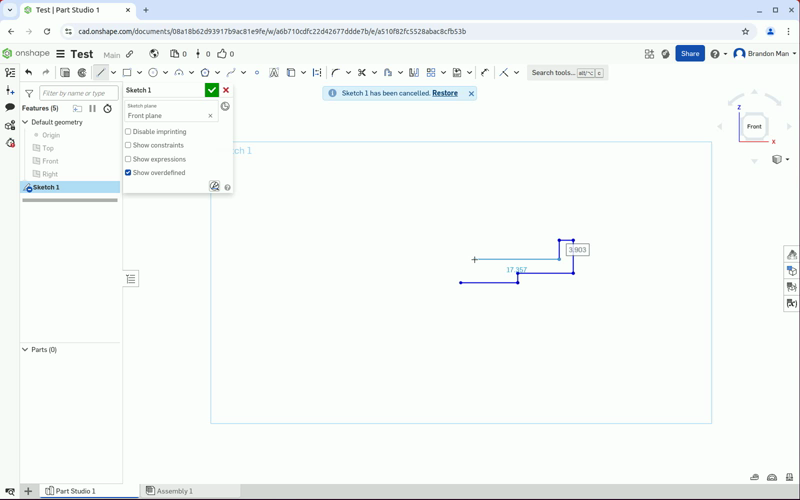
click(474, 259)
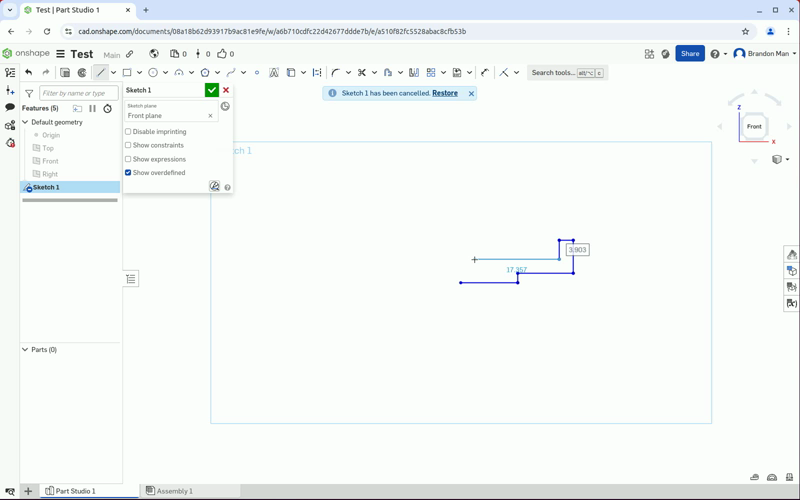
key_up(shift)
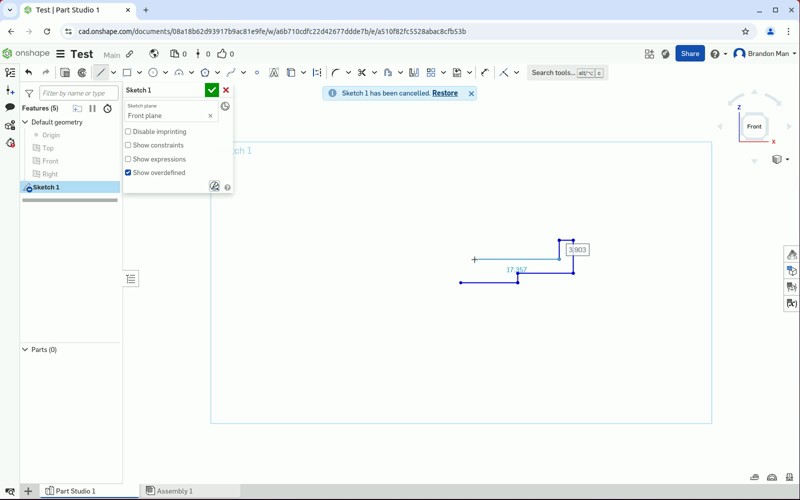
key_down(shift)
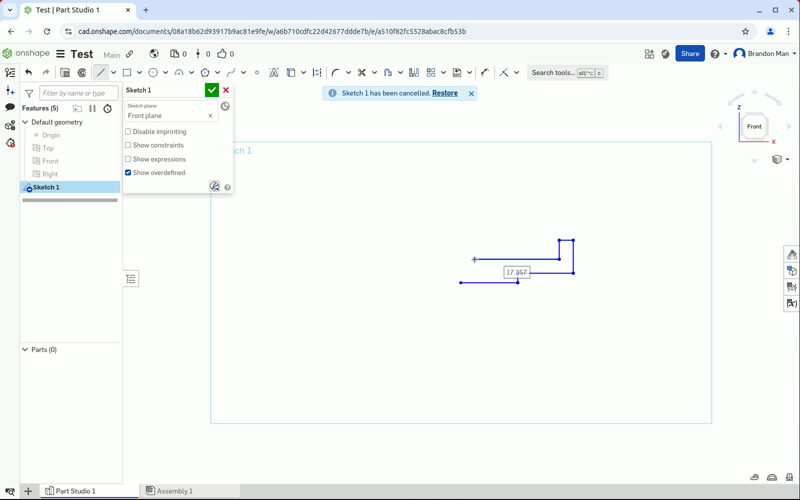
mouse_move(504, 259)
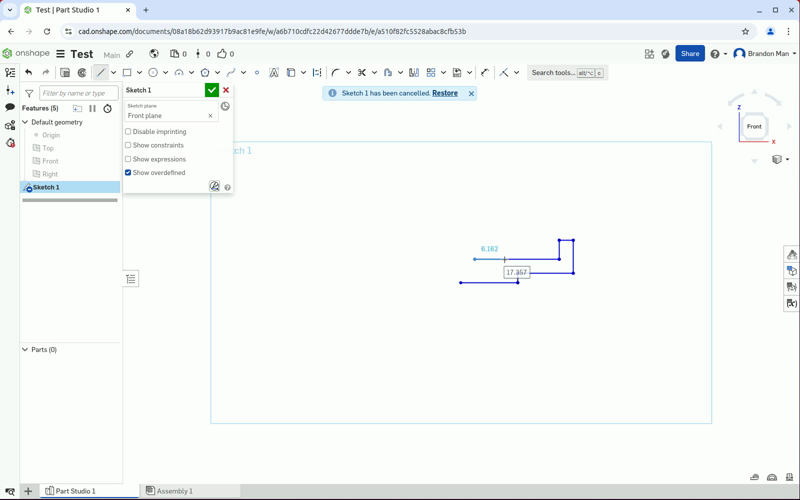
mouse_move(474, 249)
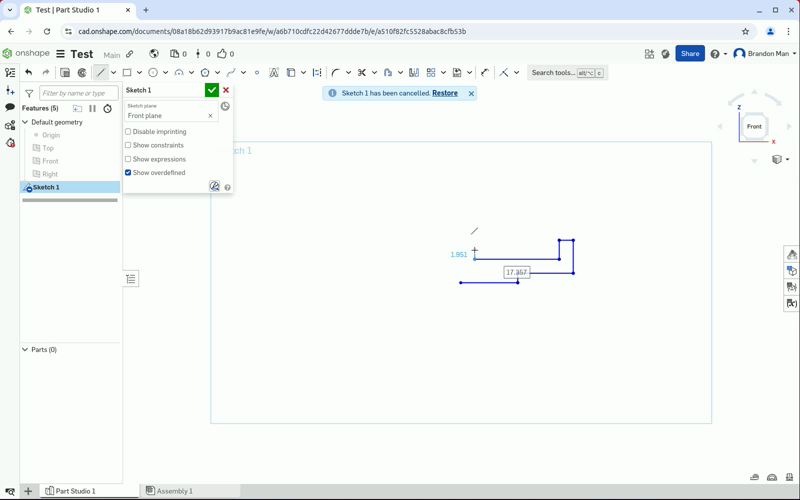
click(474, 249)
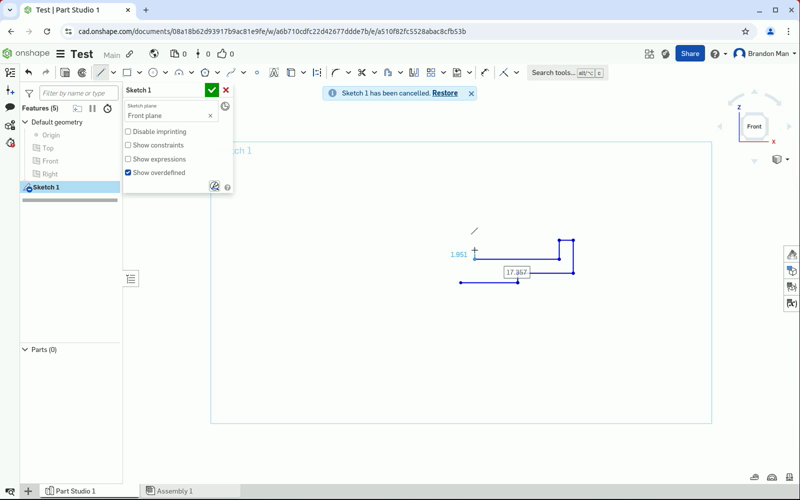
key_up(shift)
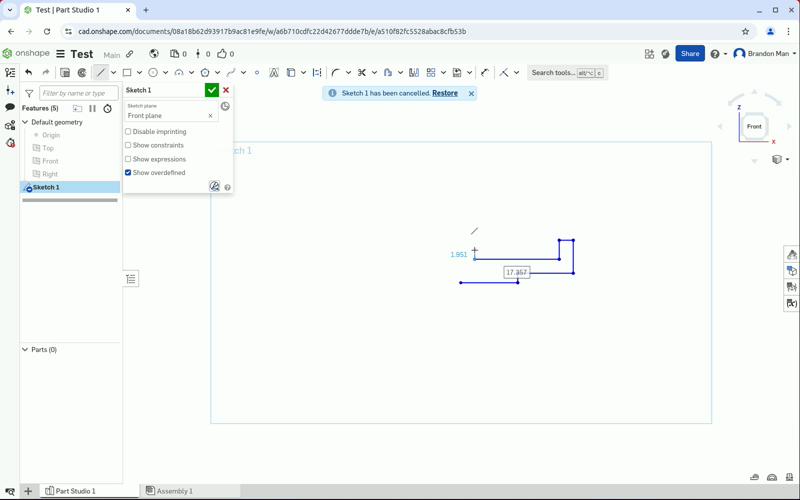
key_down(shift)
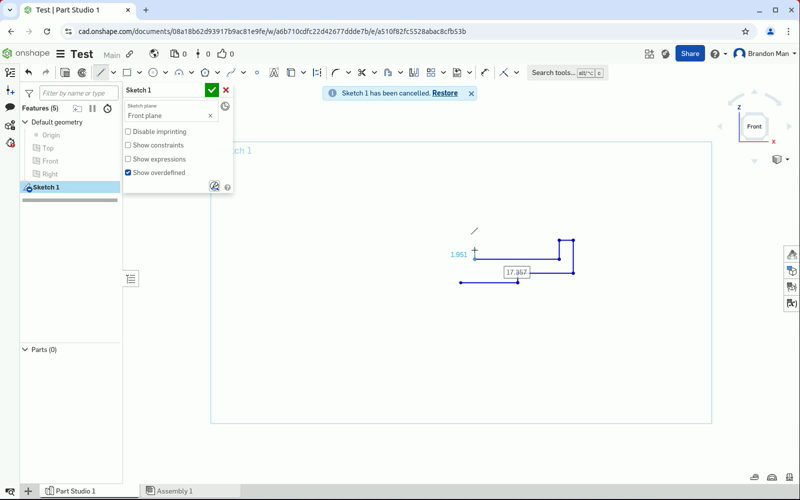
mouse_move(504, 249)
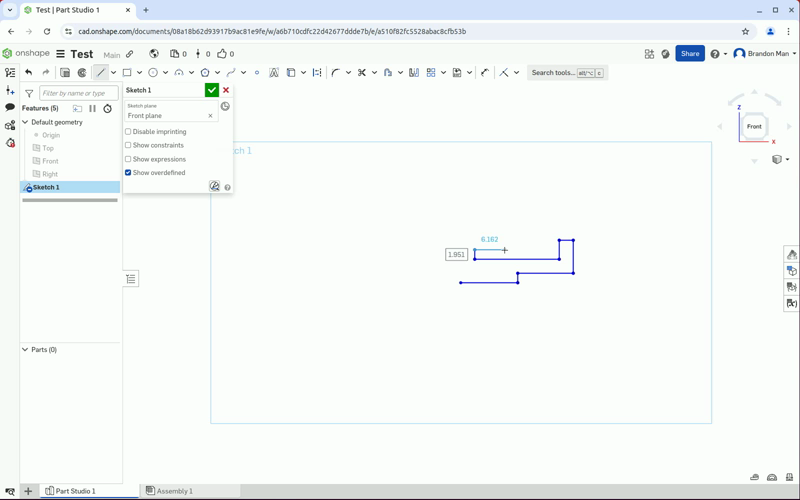
mouse_move(460, 249)
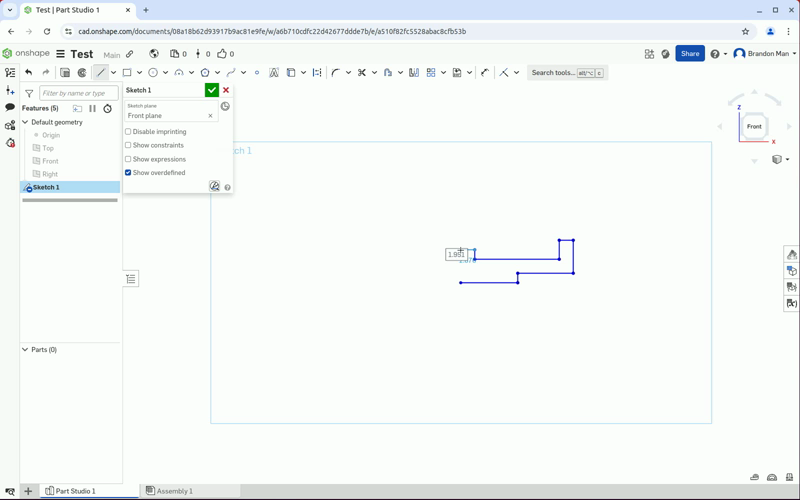
click(460, 249)
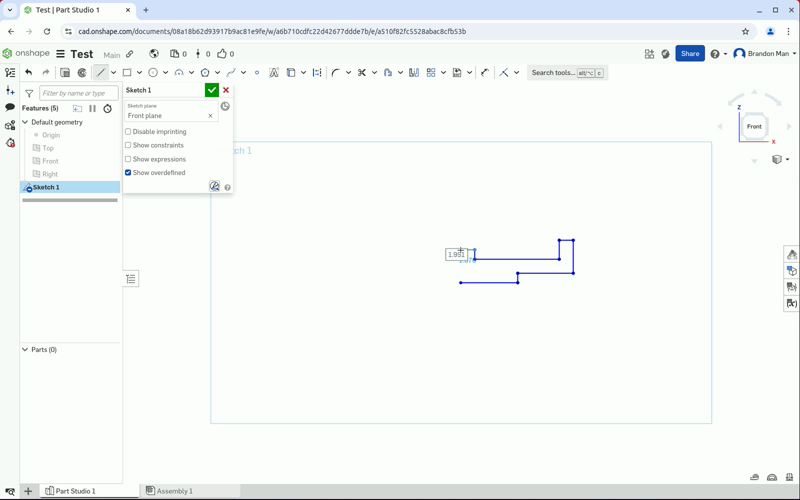
key_up(shift)
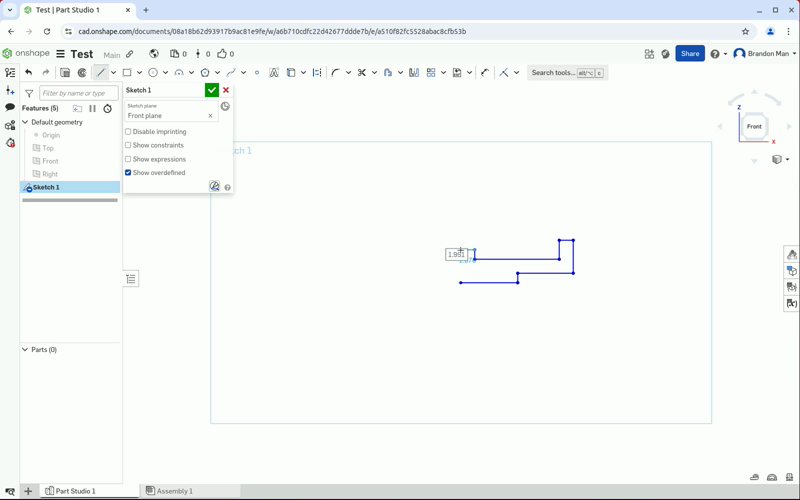
mouse_move(490, 249)
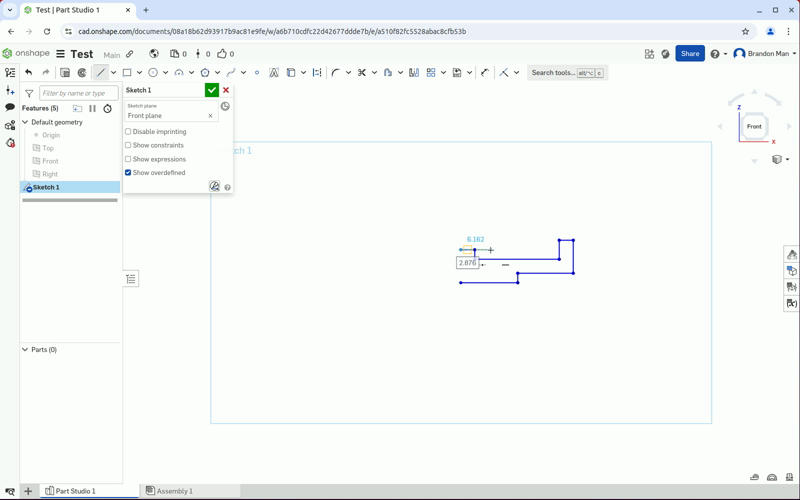
key_down(shift)
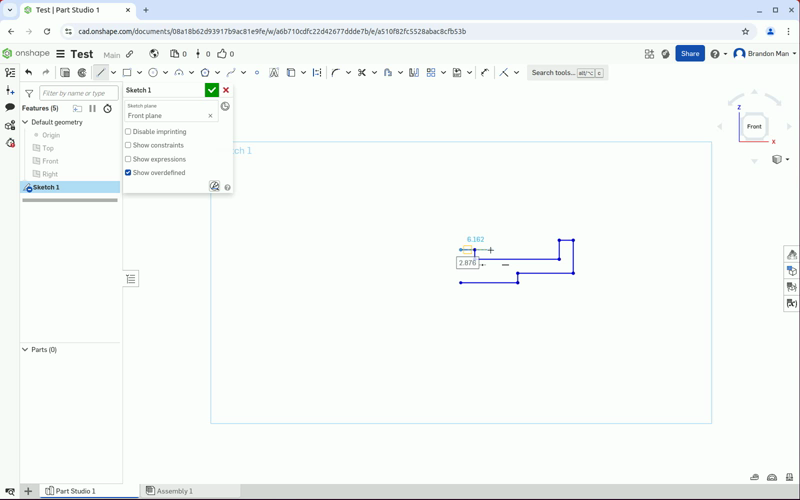
mouse_move(460, 282)
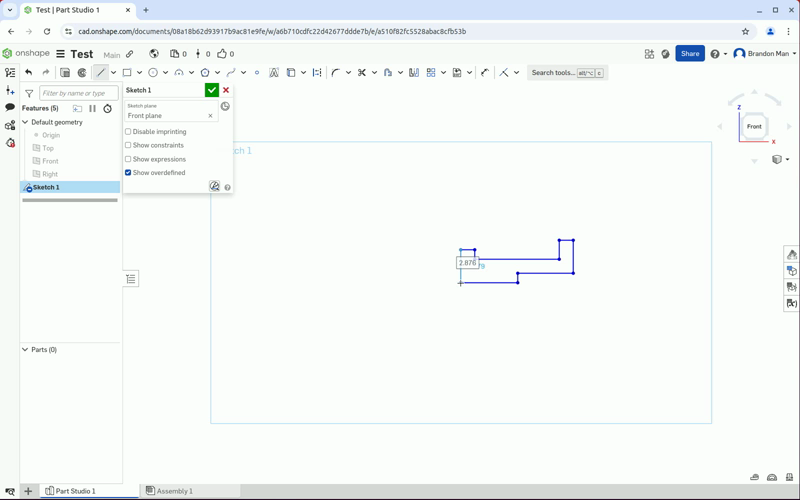
key_up(shift)
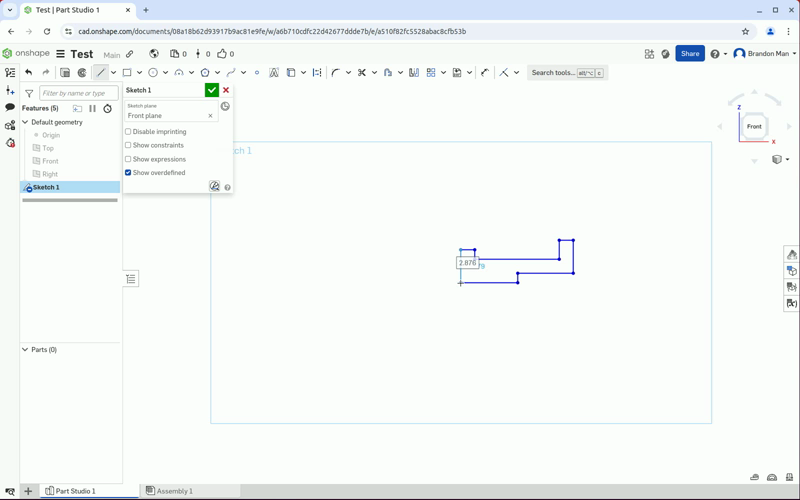
click(460, 282)
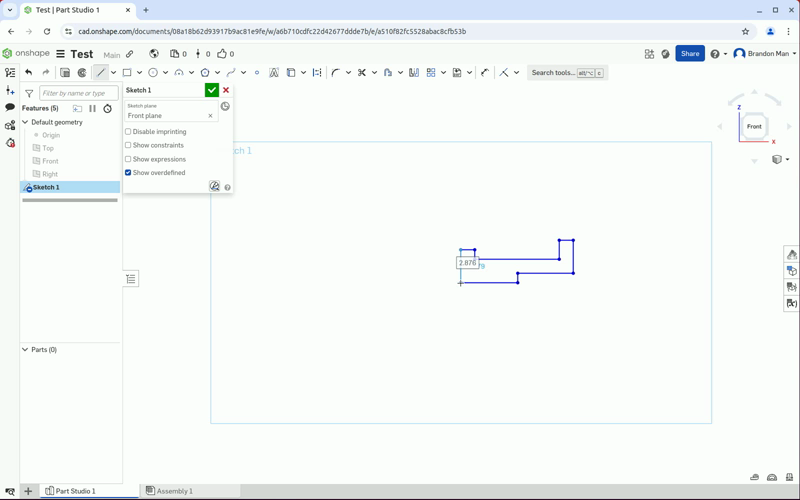
key(esc)
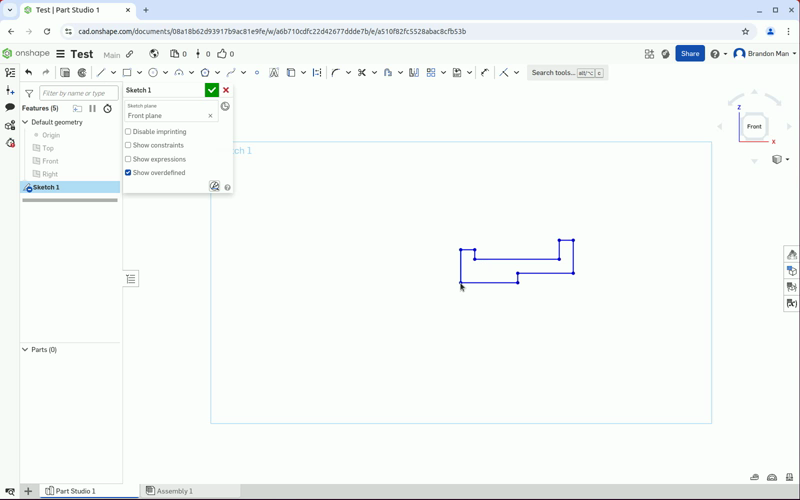
mouse_move(471, 269)
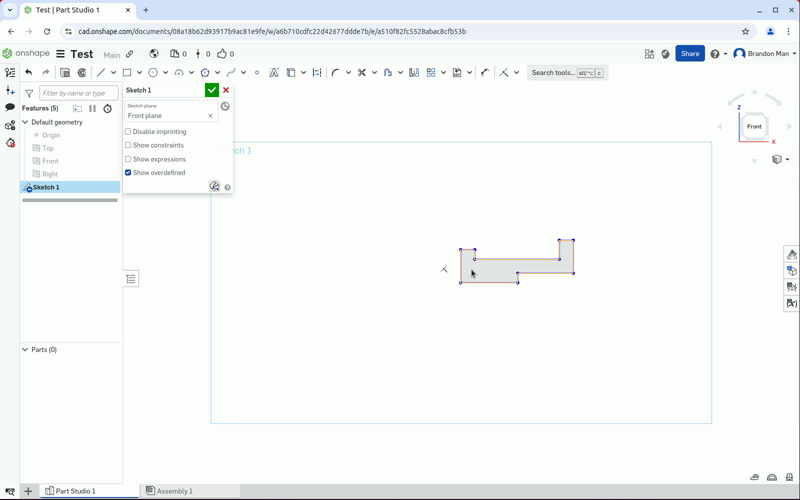
click(471, 269)
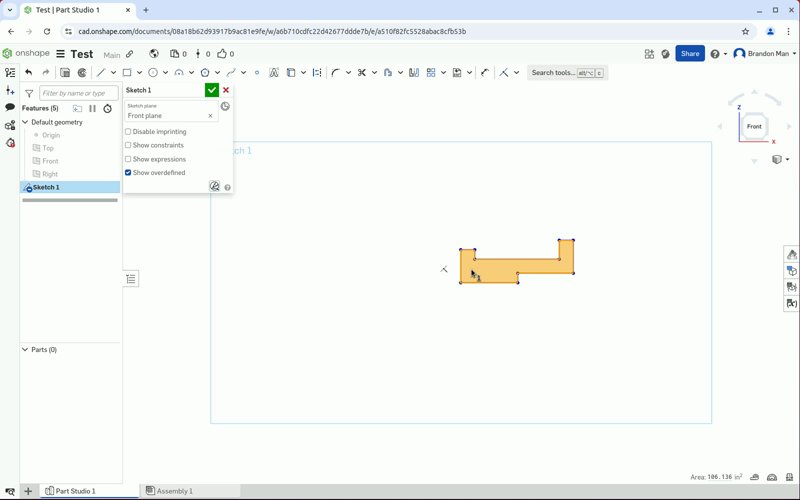
mouse_move(73, 352)
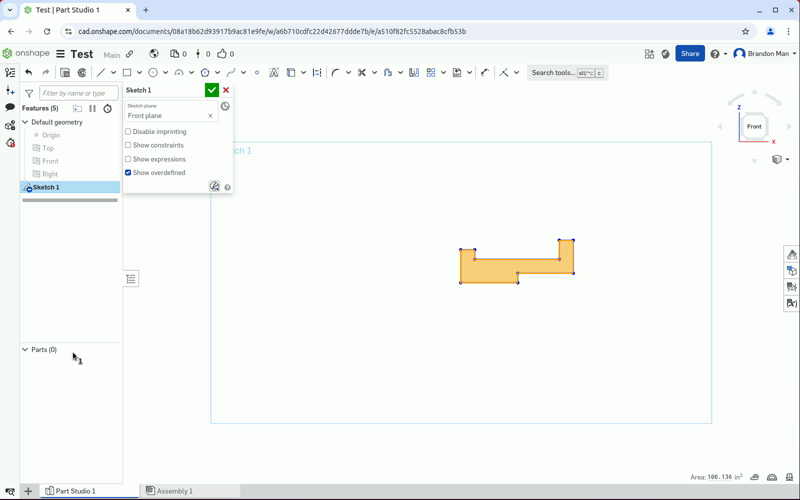
key(shift+y)
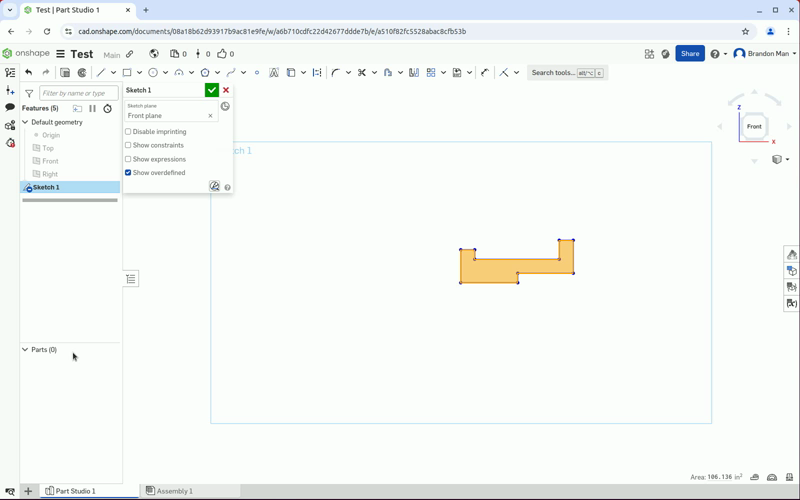
key(shift+e)
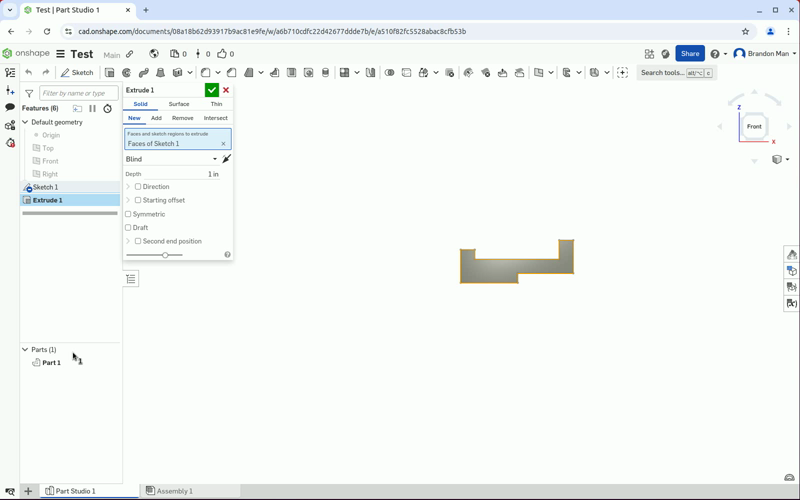
mouse_move(143, 106)
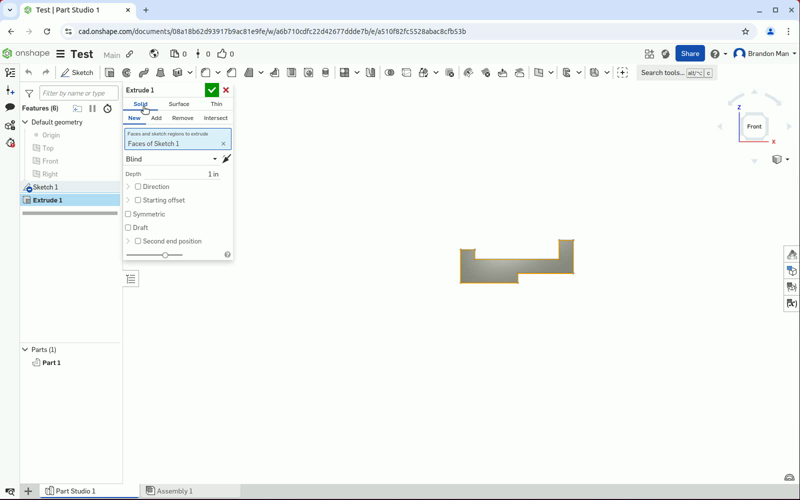
click(143, 106)
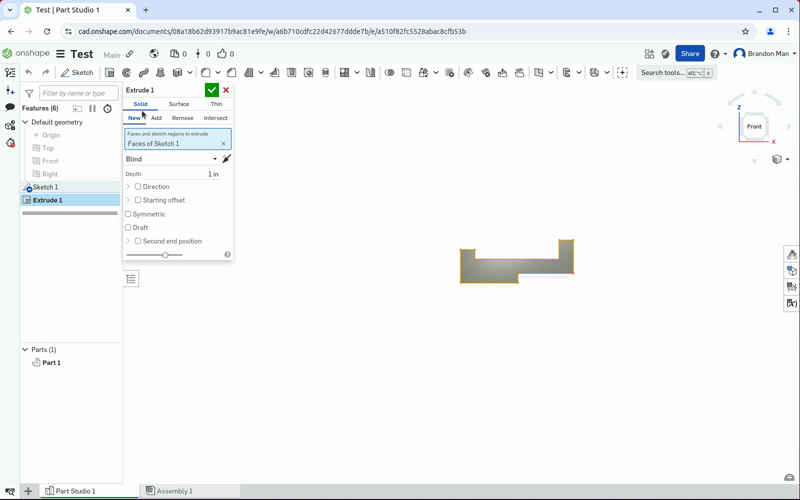
mouse_move(137, 120)
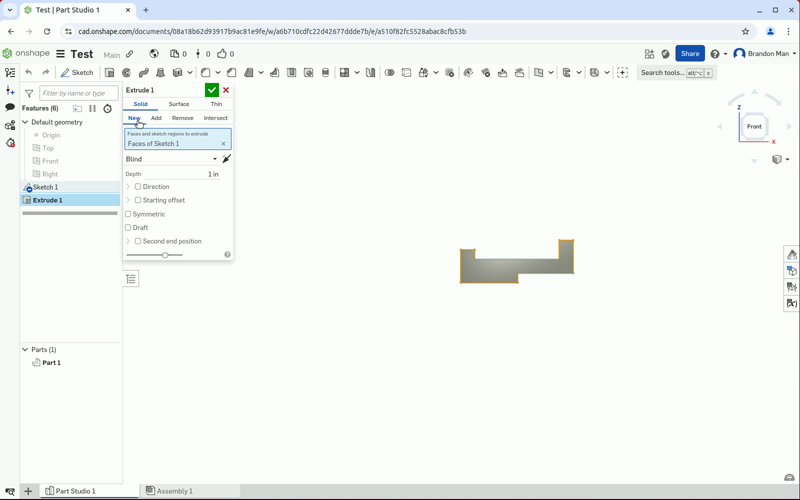
click(137, 120)
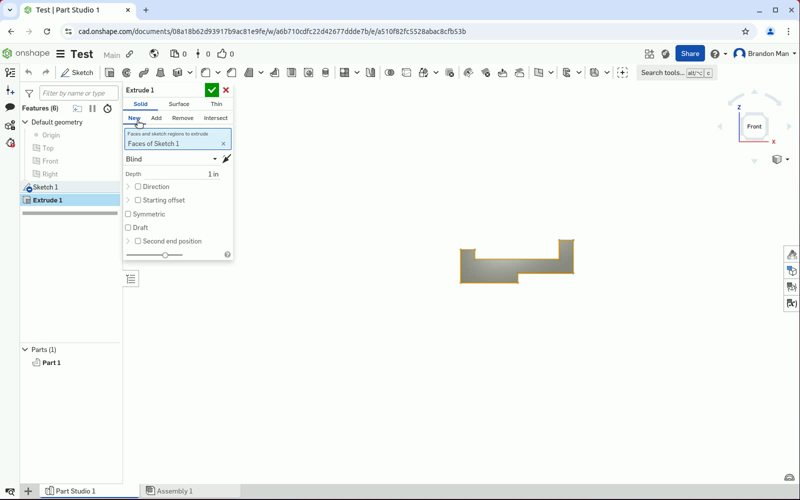
key(tab, 4)
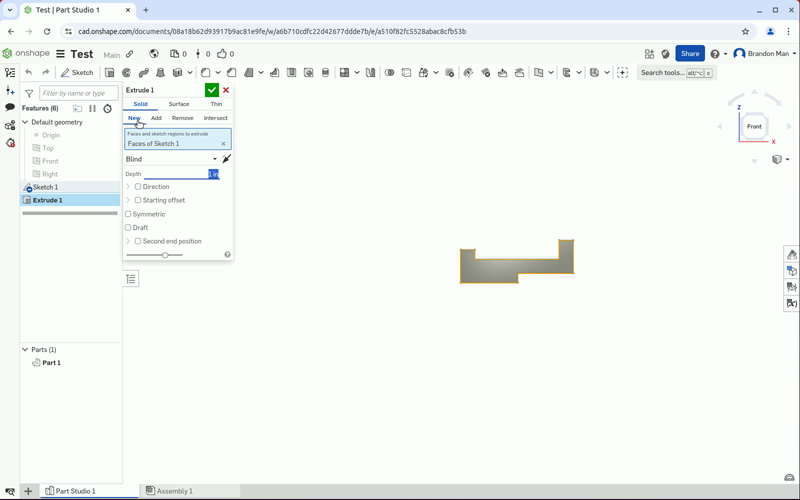
text(-11.554)
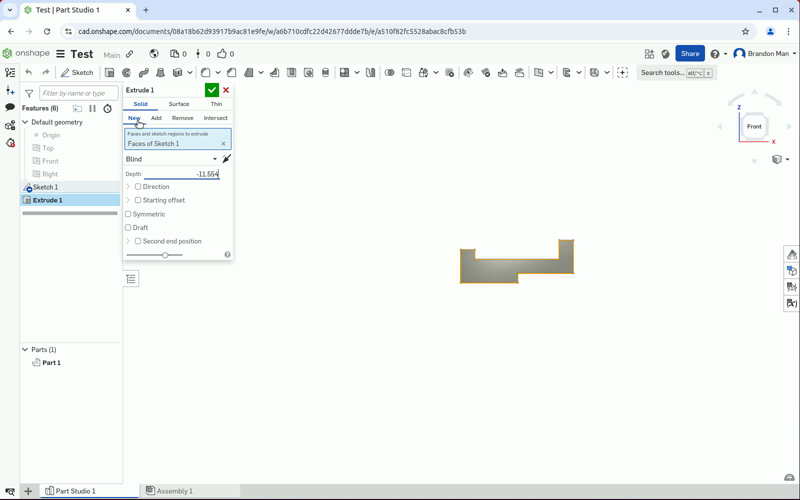
key(enter)
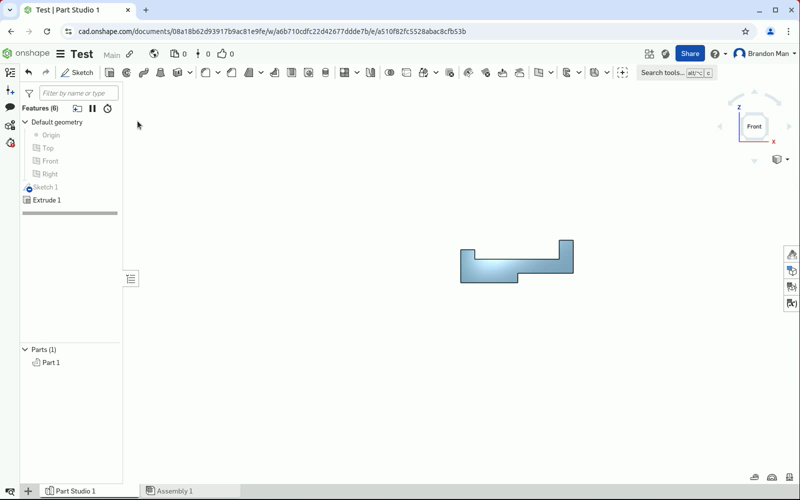
key(shift+h)
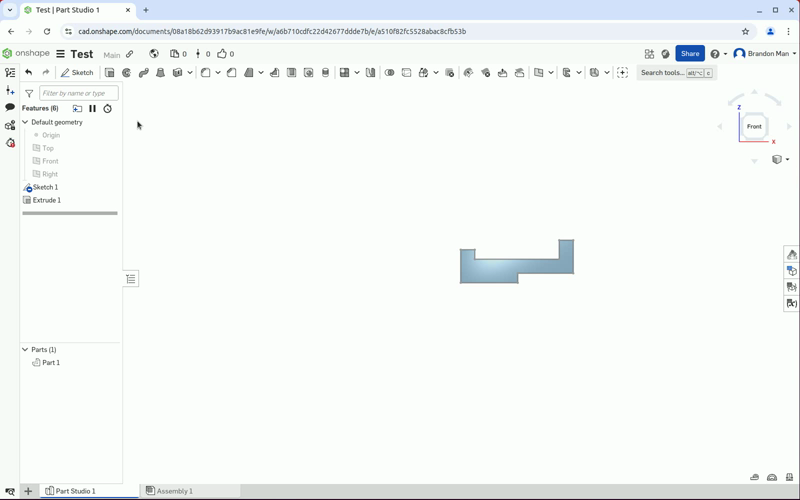
key(shift+h)
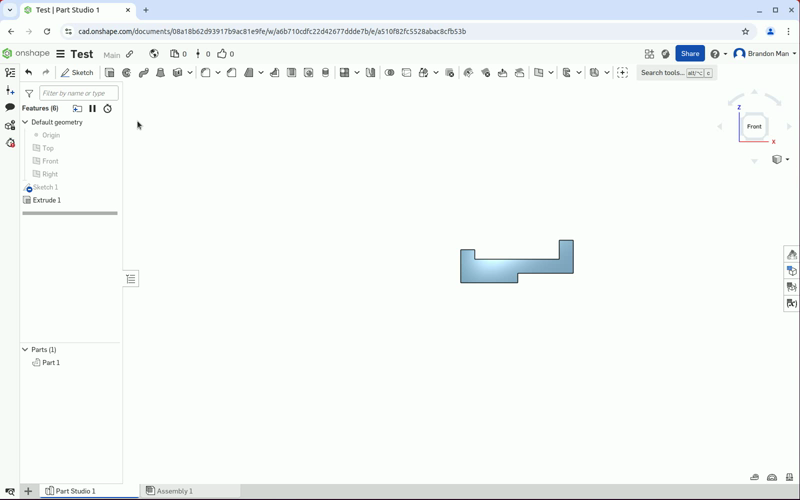
mouse_move(73, 189)
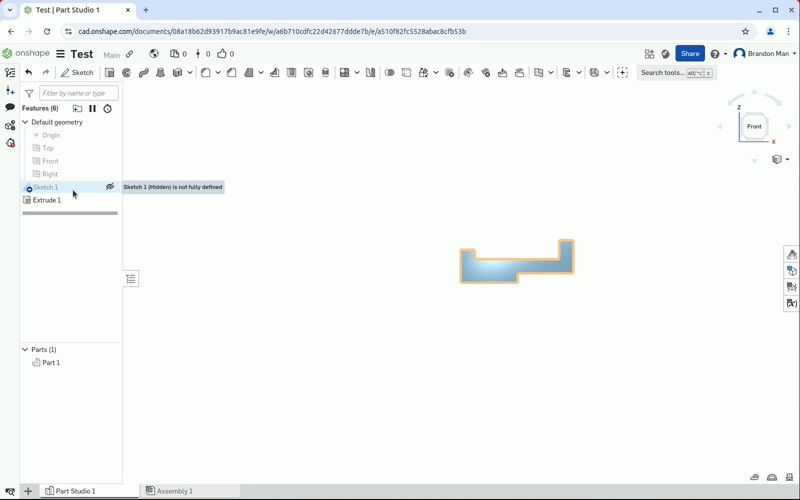
click(73, 189)
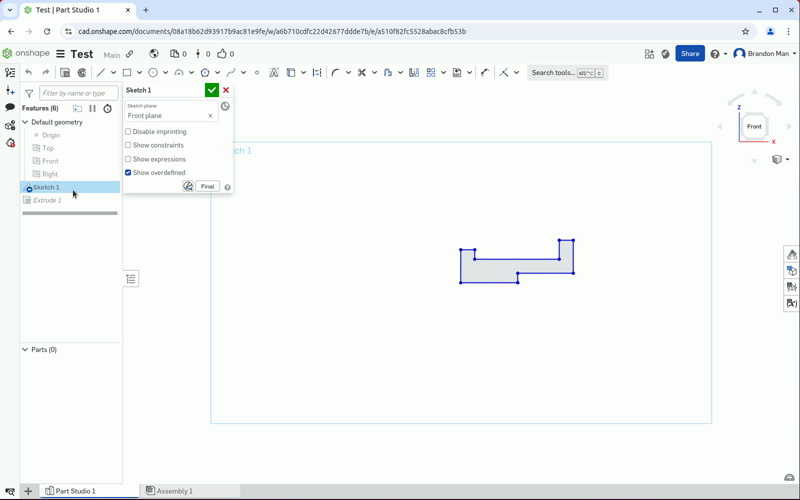
mouse_move(229, 92)
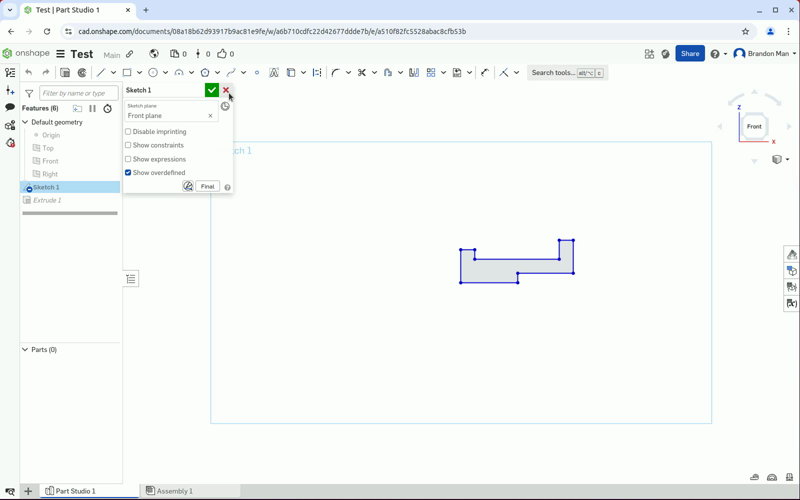
click(229, 92)
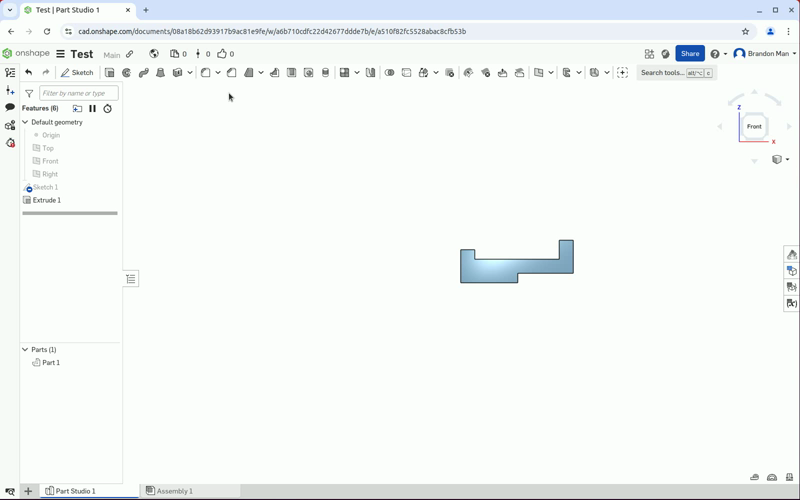
mouse_move(73, 352)
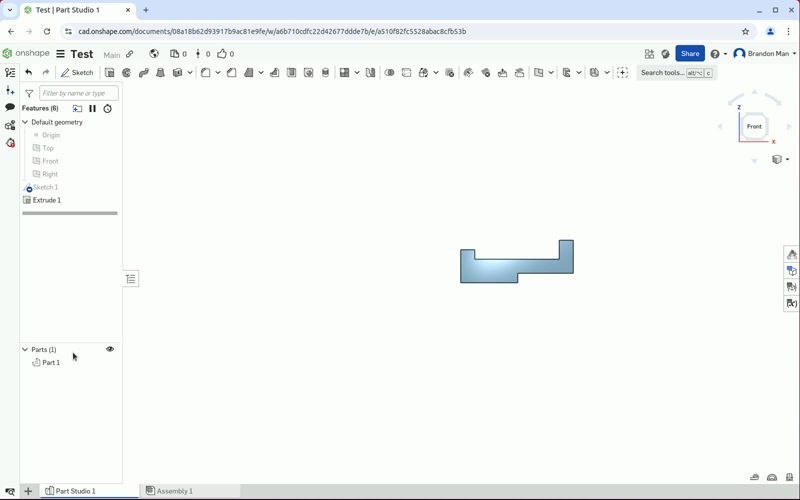
key(y)
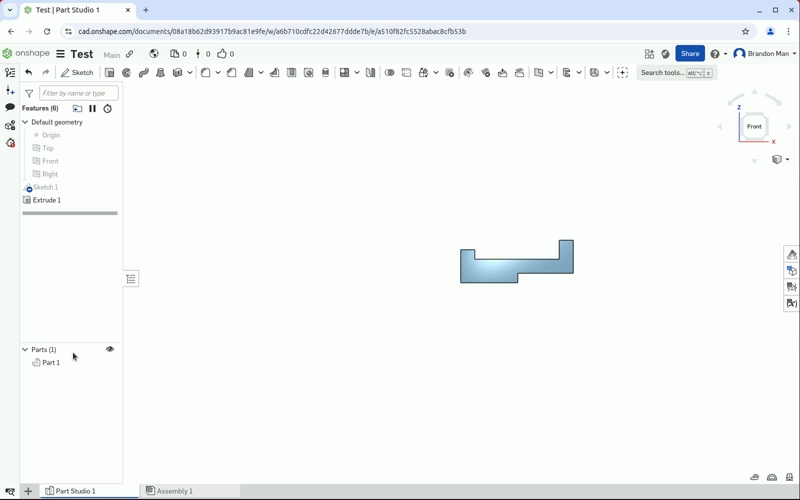
key(shift+p)
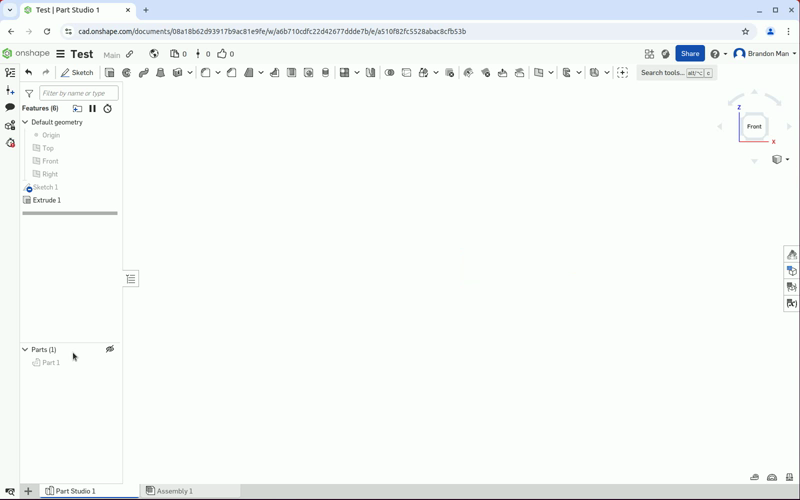
key(space)
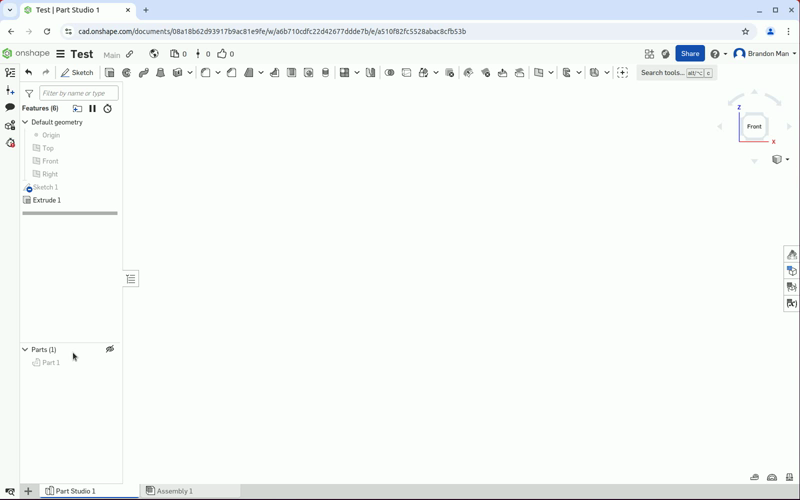
key_down(shift)
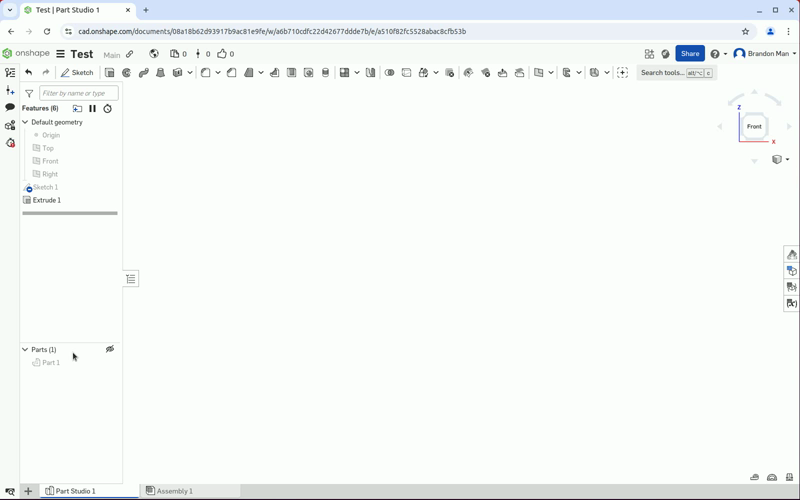
key(left)
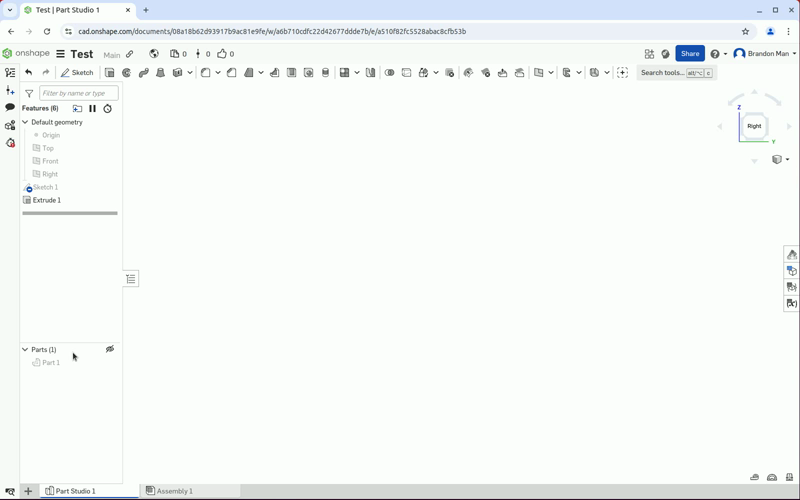
key_up(shift)
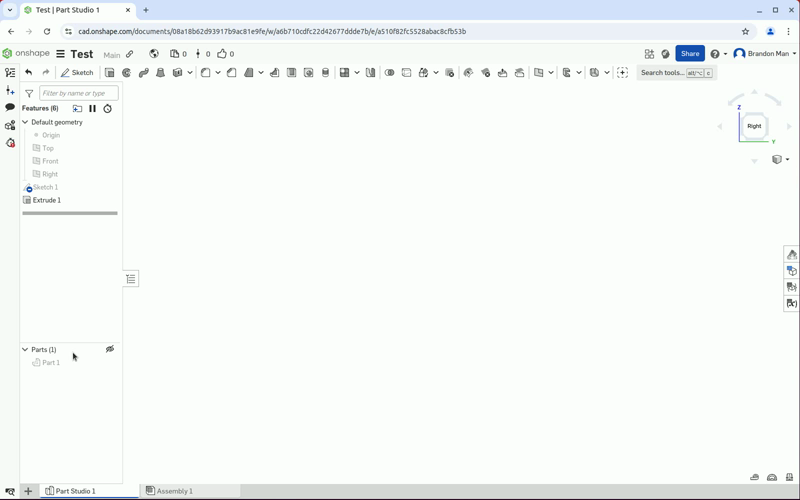
mouse_move(73, 352)
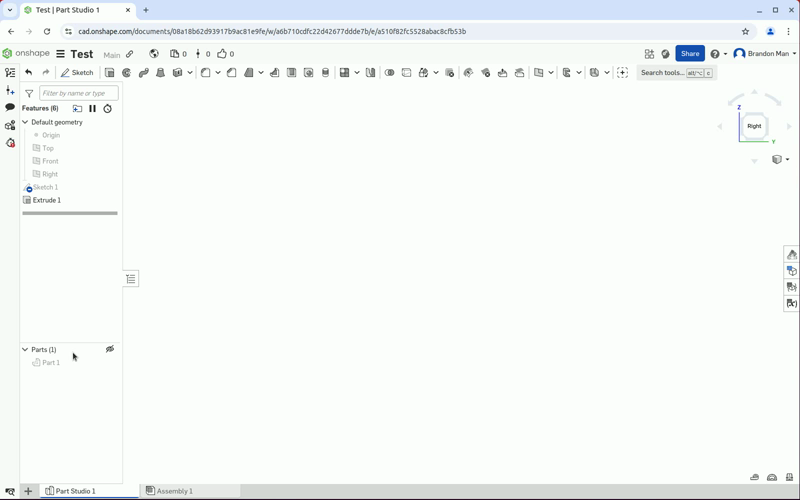
key(shift+y)
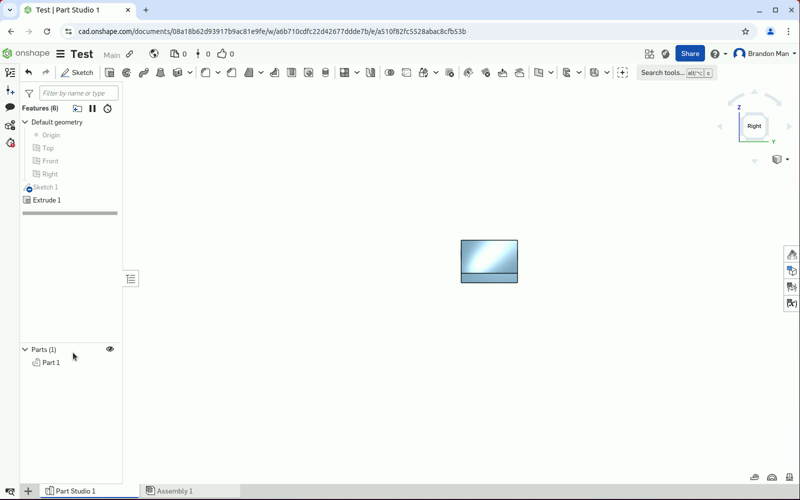
mouse_move(541, 75)
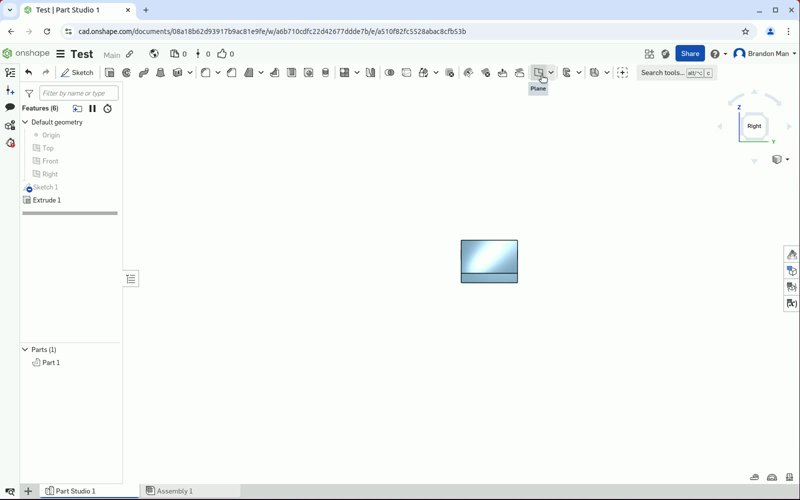
click(541, 75)
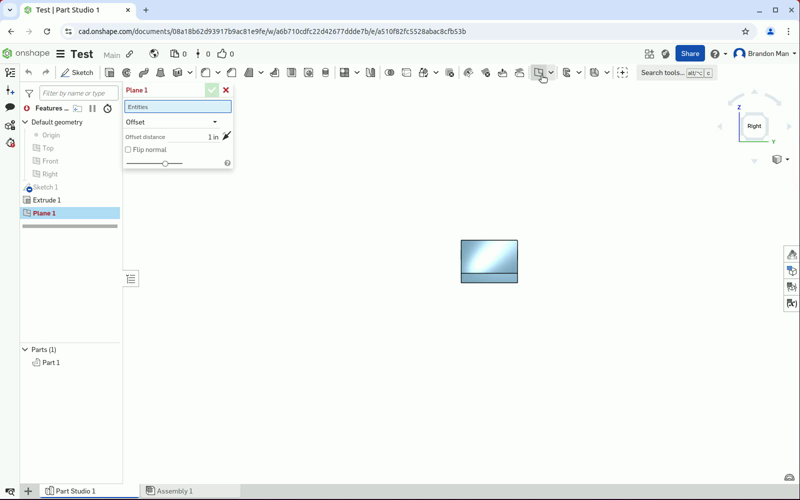
mouse_move(73, 176)
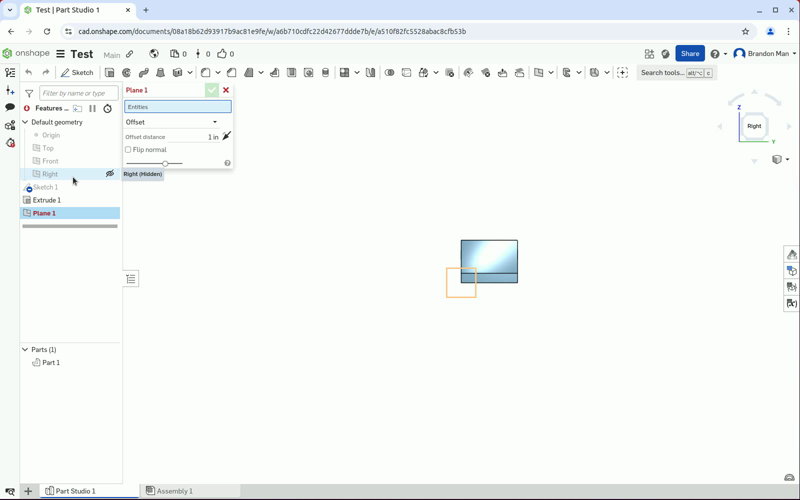
click(73, 176)
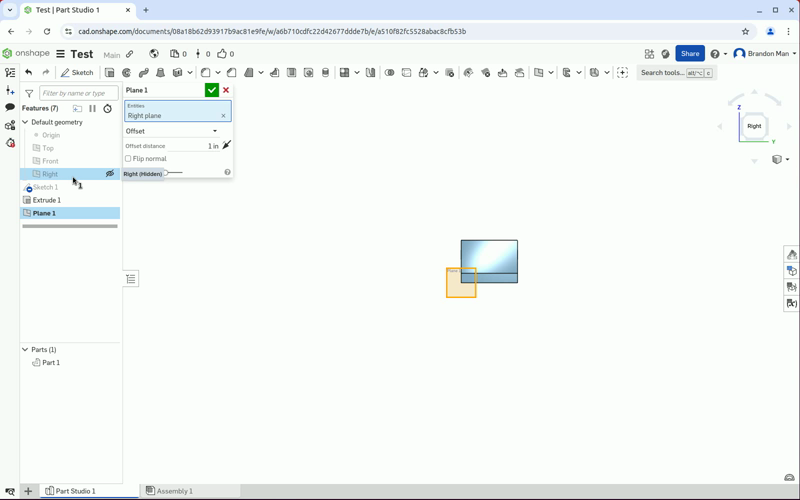
key(tab, 2)
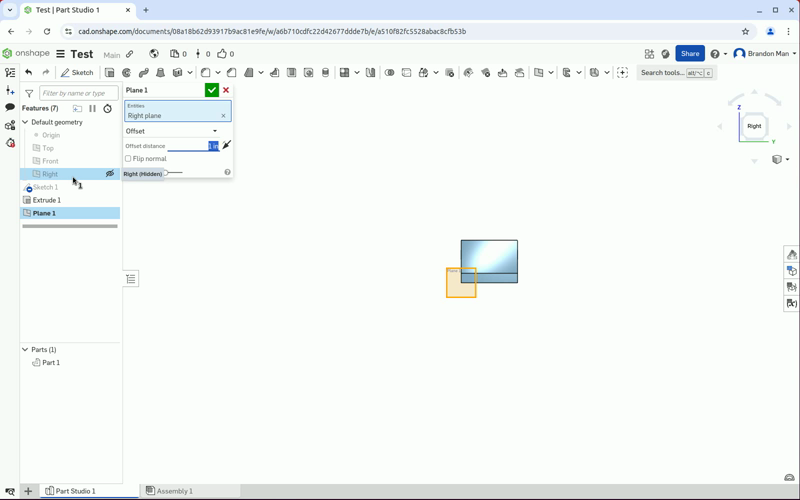
text(23.108)
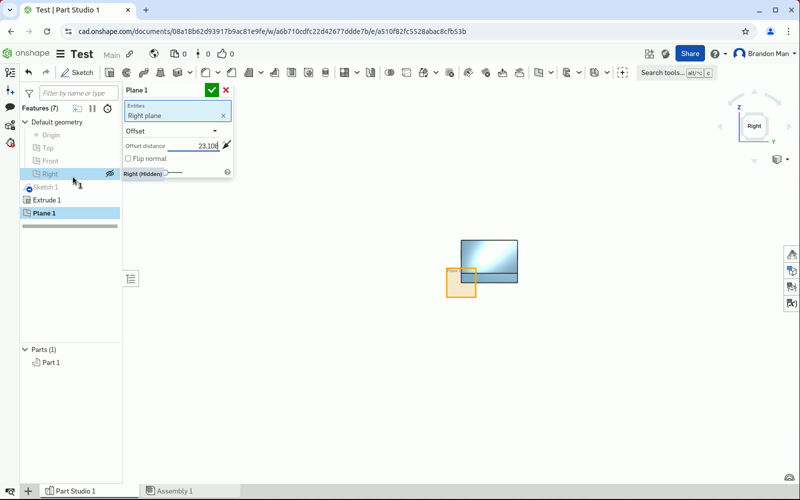
key(enter, 2)
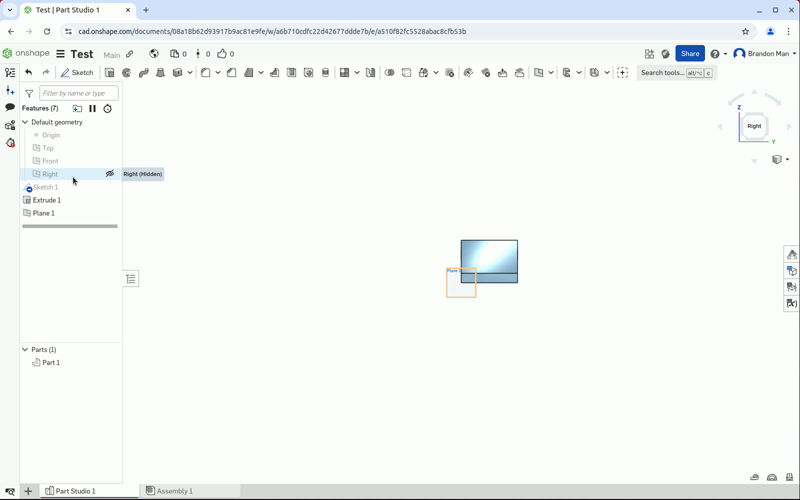
key(shift+s)
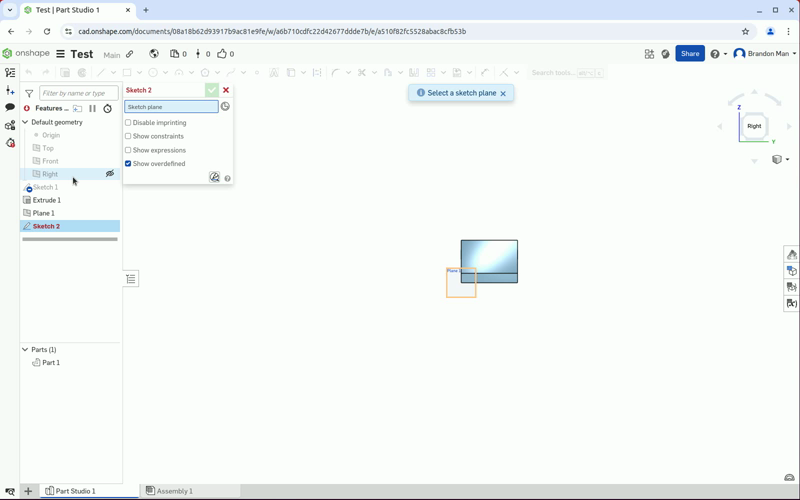
mouse_move(73, 215)
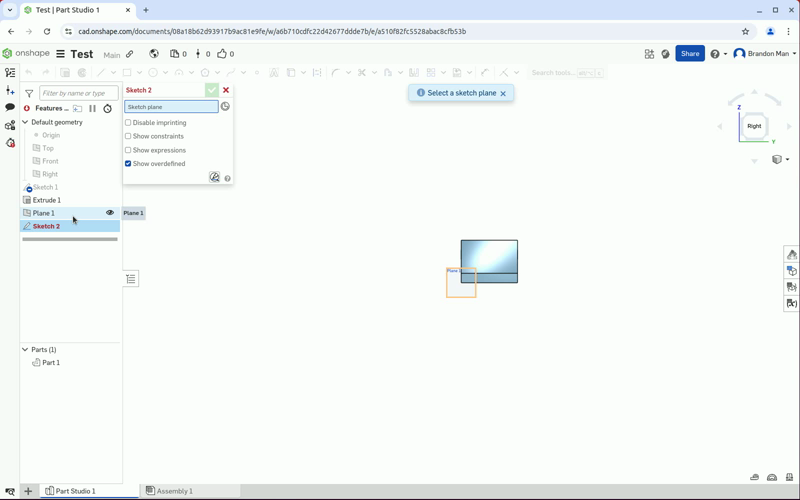
click(73, 215)
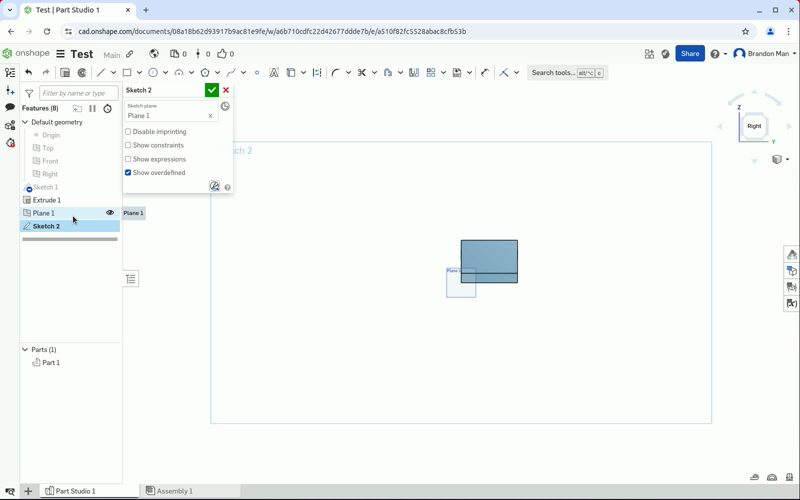
mouse_move(73, 352)
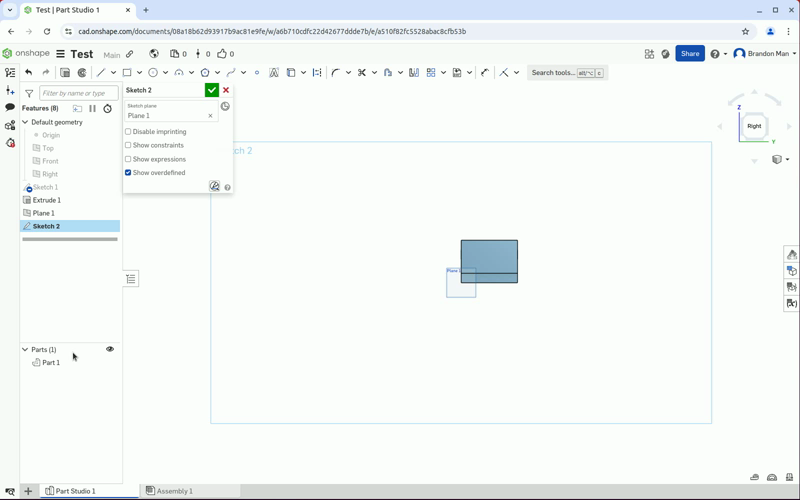
key(y)
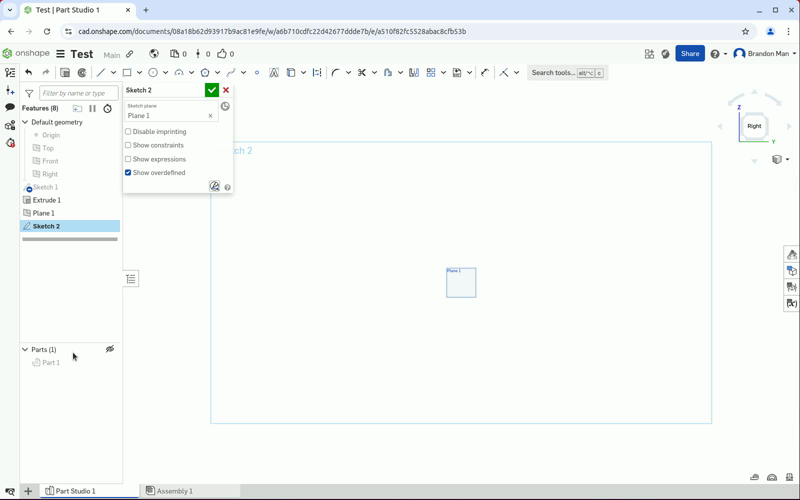
key(l)
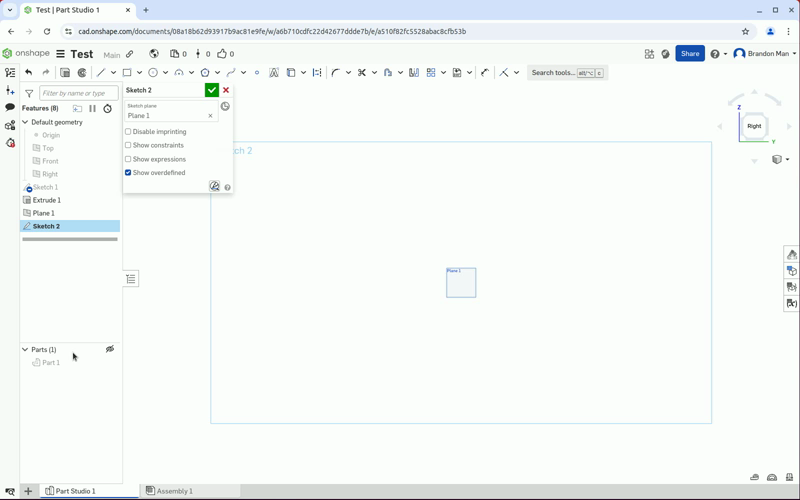
key_down(shift)
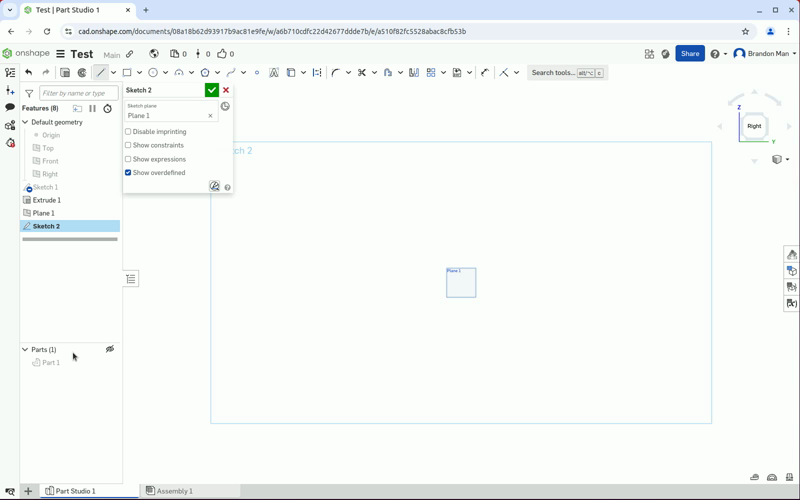
mouse_move(474, 259)
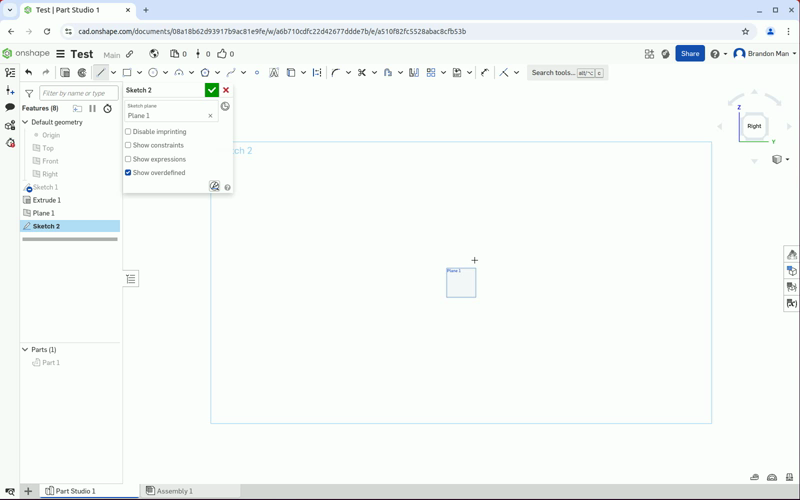
click(474, 259)
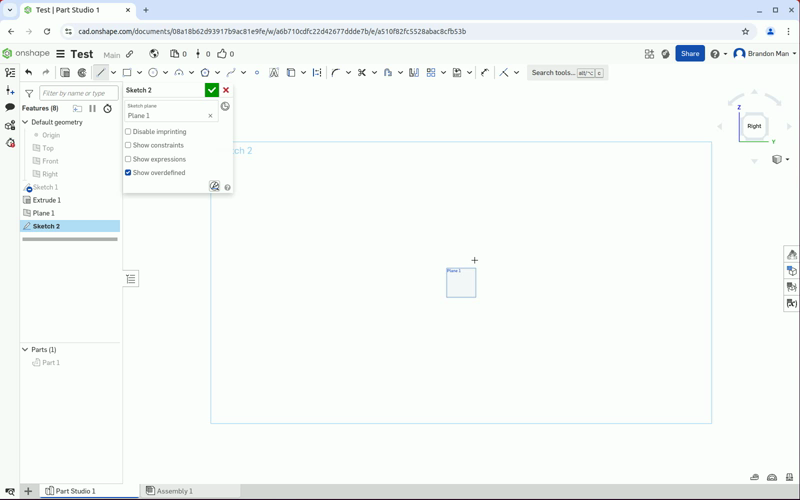
key_up(shift)
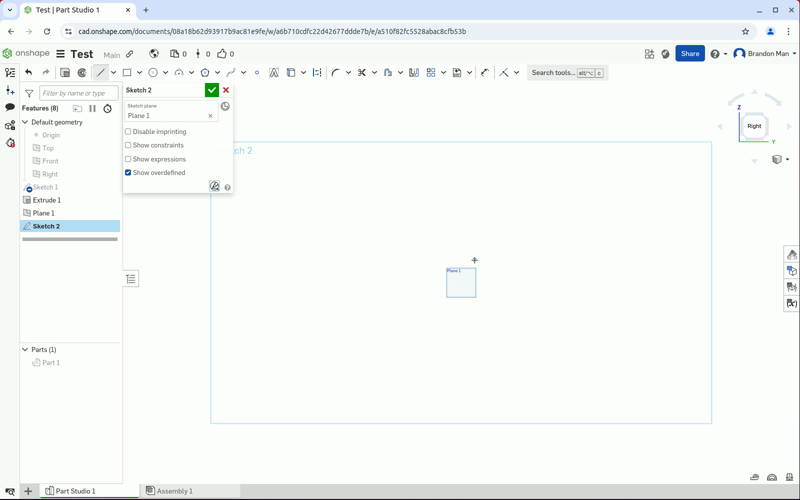
key_down(shift)
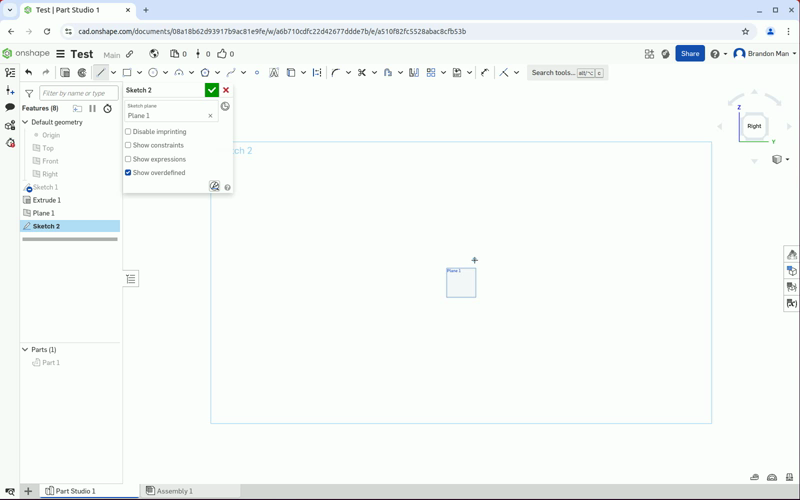
mouse_move(504, 259)
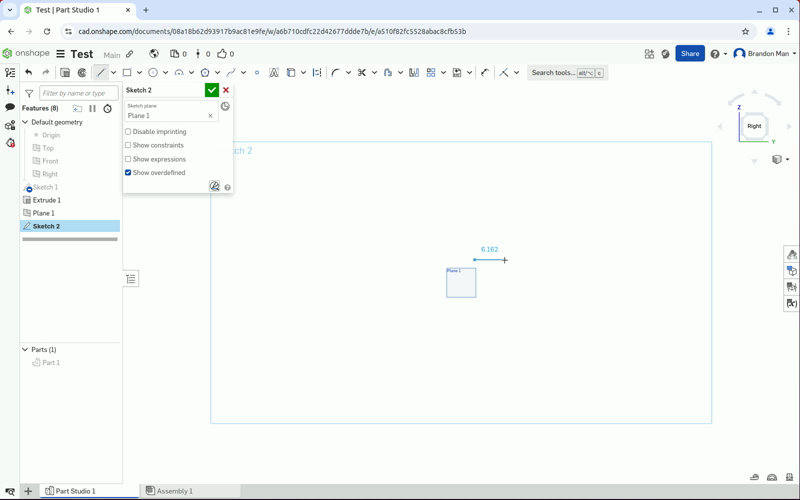
mouse_move(504, 259)
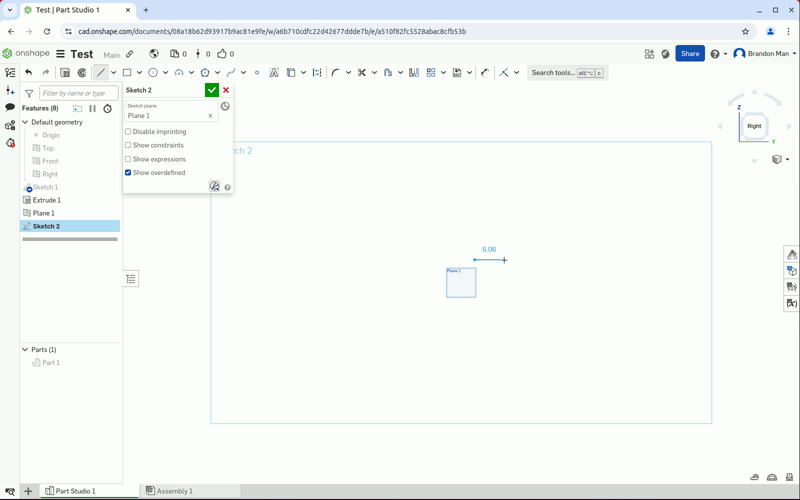
click(504, 259)
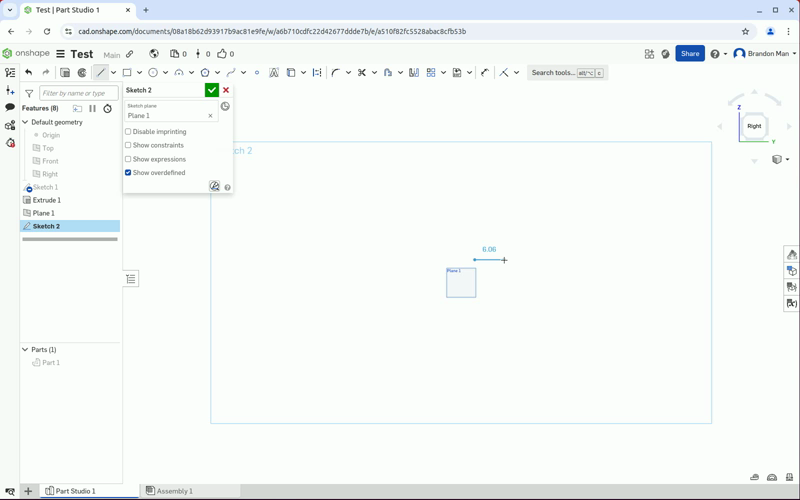
key_up(shift)
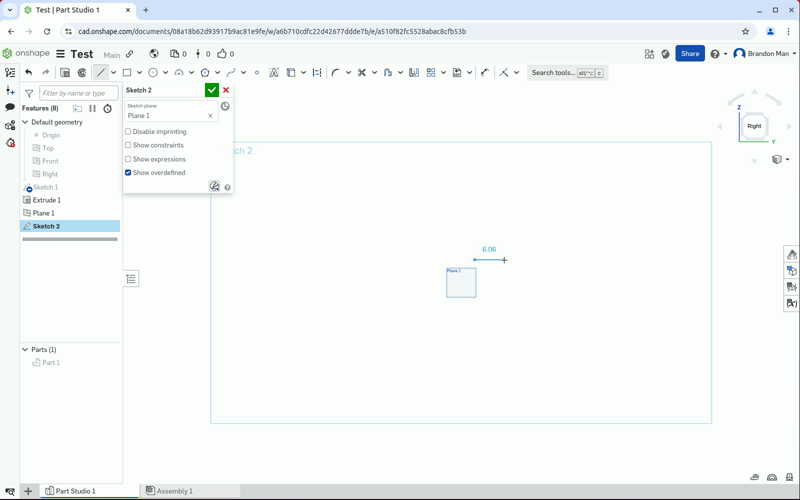
key_down(shift)
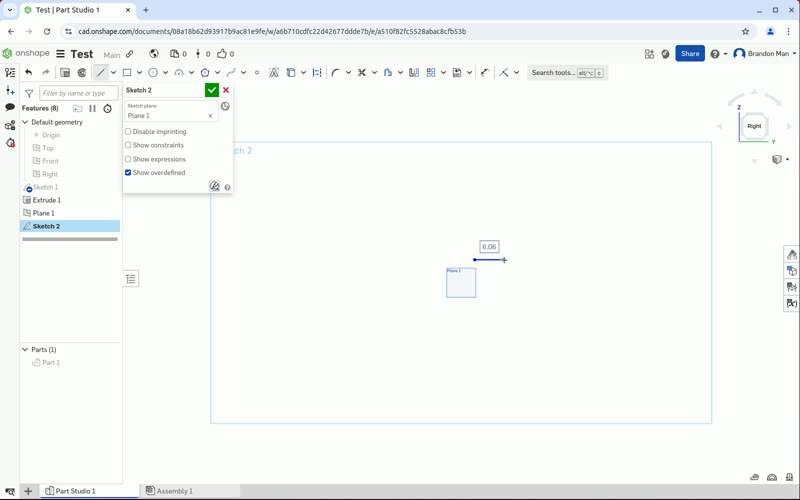
mouse_move(534, 259)
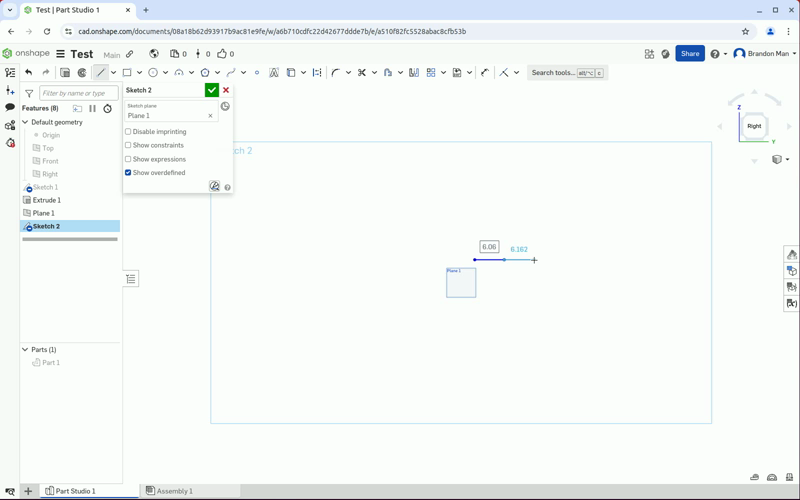
mouse_move(504, 240)
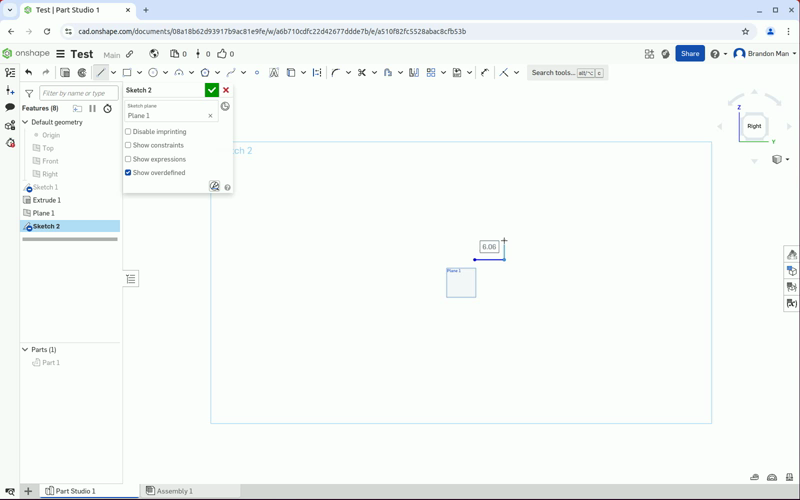
click(504, 240)
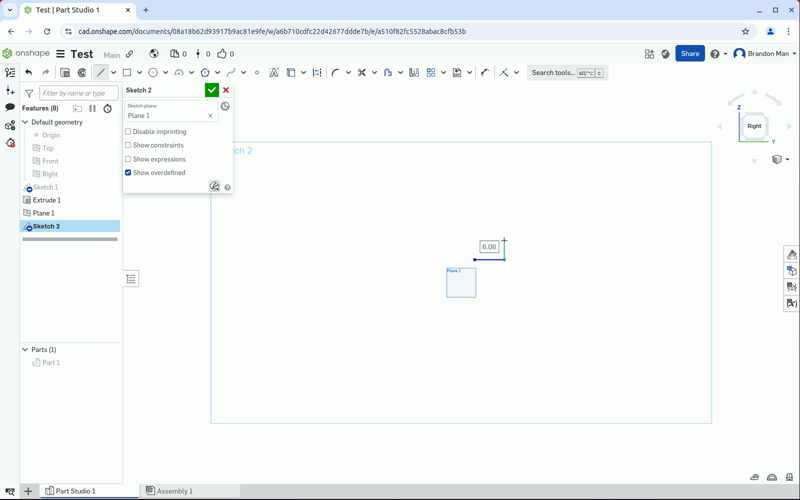
key_up(shift)
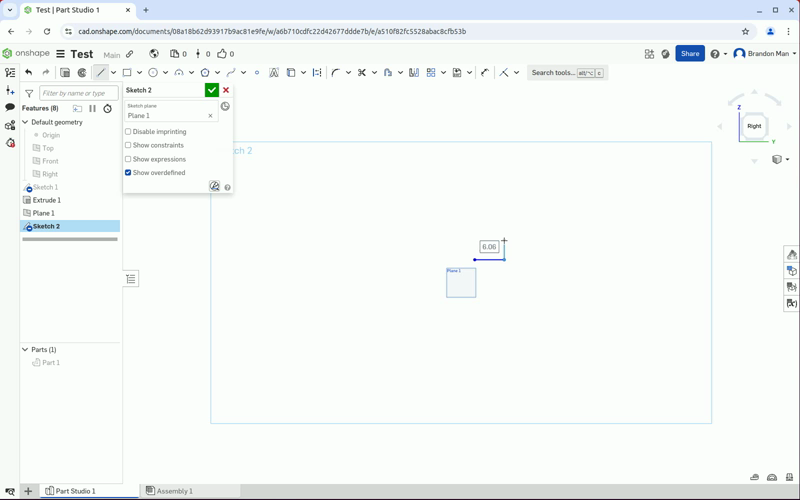
key_down(shift)
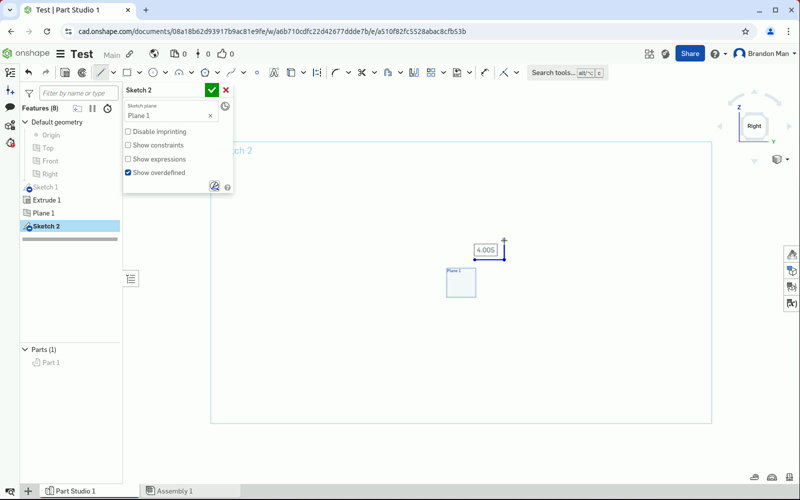
mouse_move(534, 240)
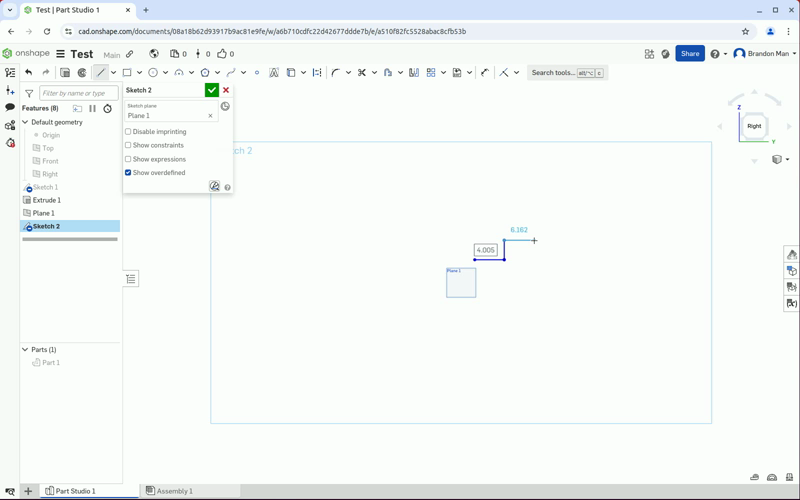
mouse_move(474, 240)
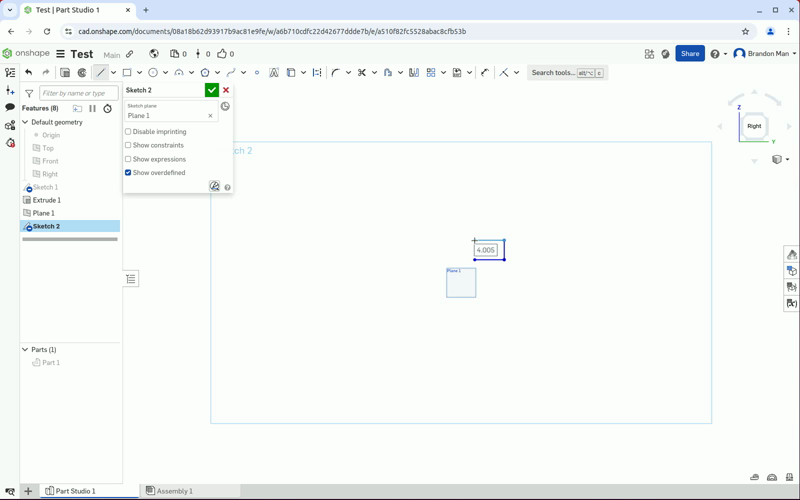
click(474, 240)
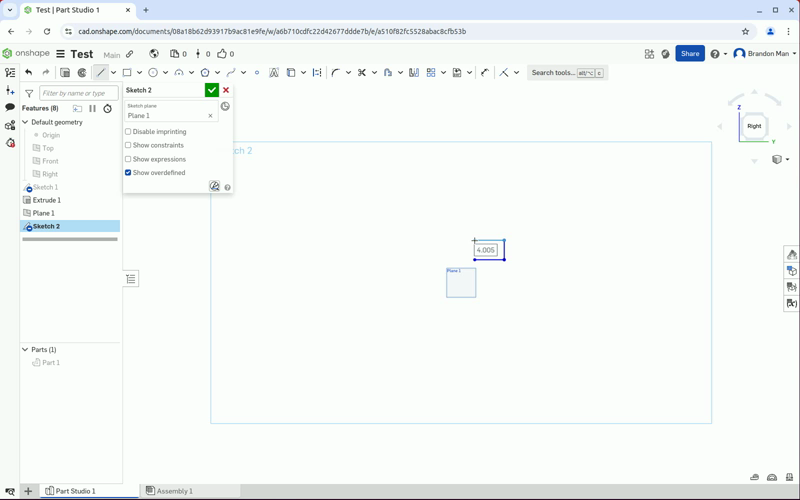
key_up(shift)
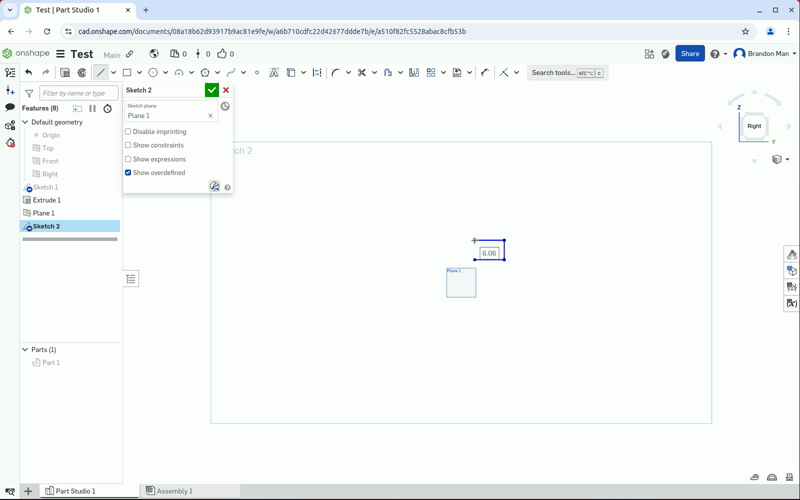
mouse_move(504, 240)
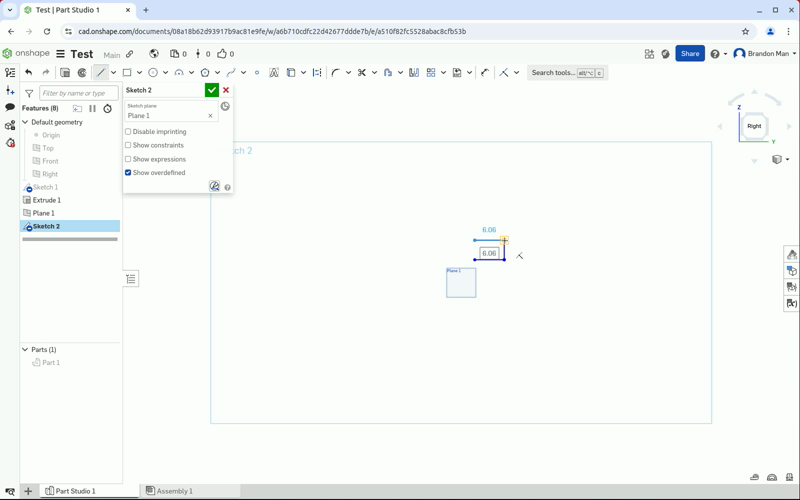
key_down(shift)
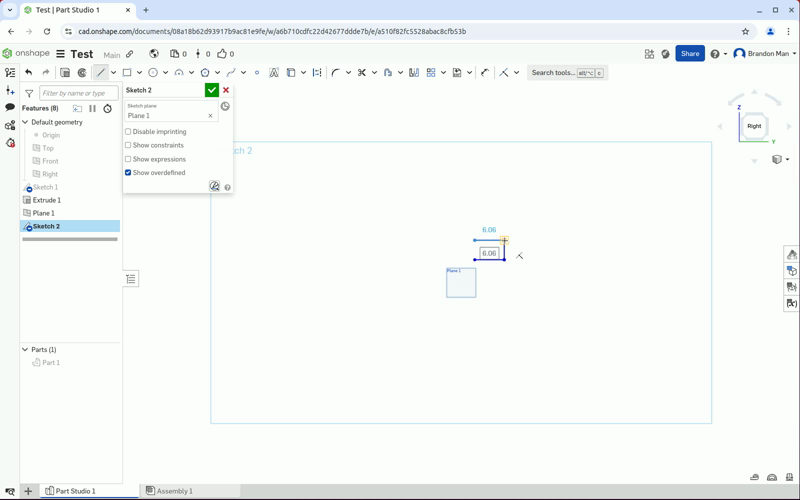
mouse_move(474, 259)
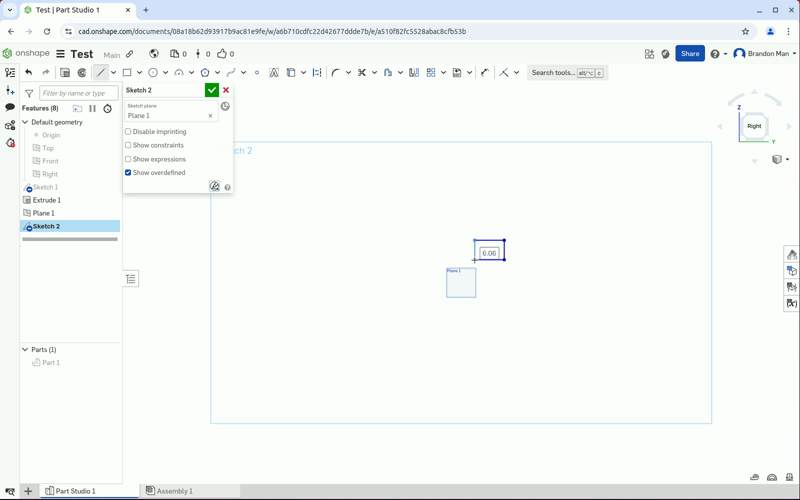
key_up(shift)
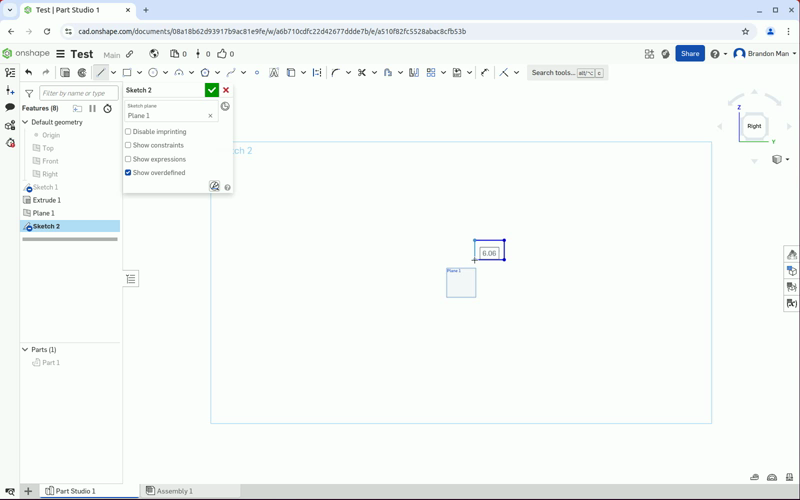
click(474, 259)
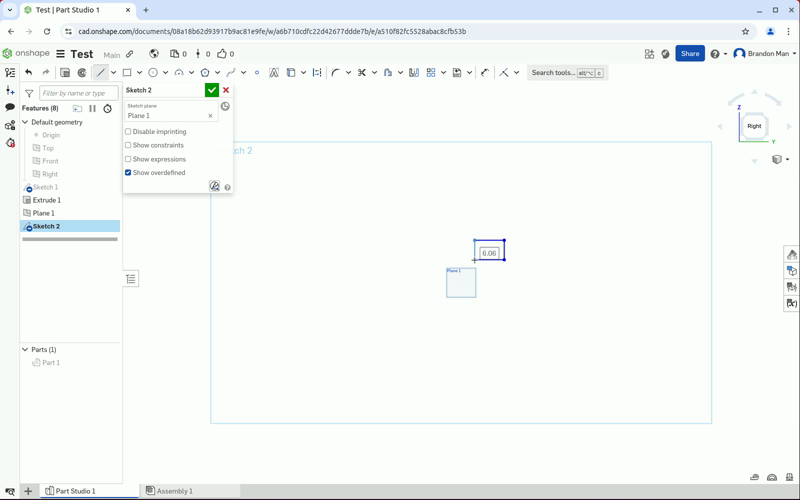
key(esc)
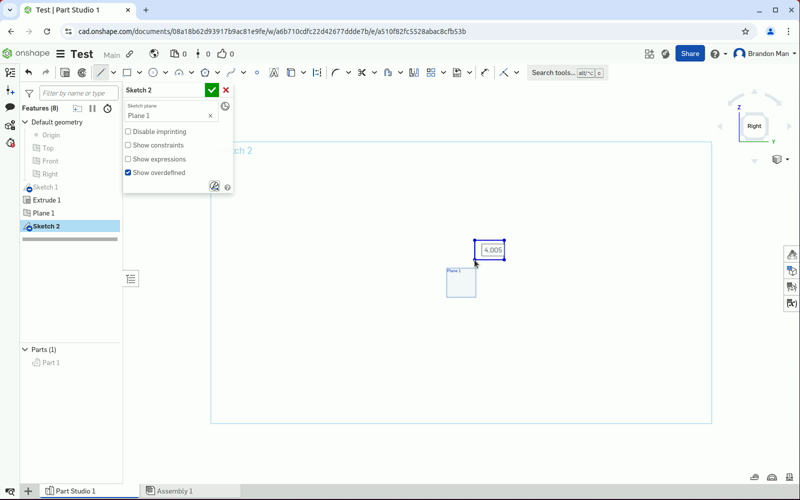
mouse_move(490, 251)
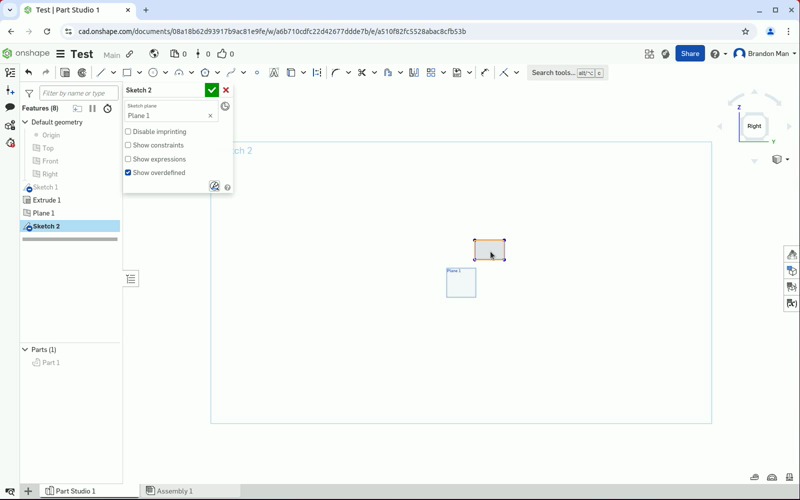
scroll(6)
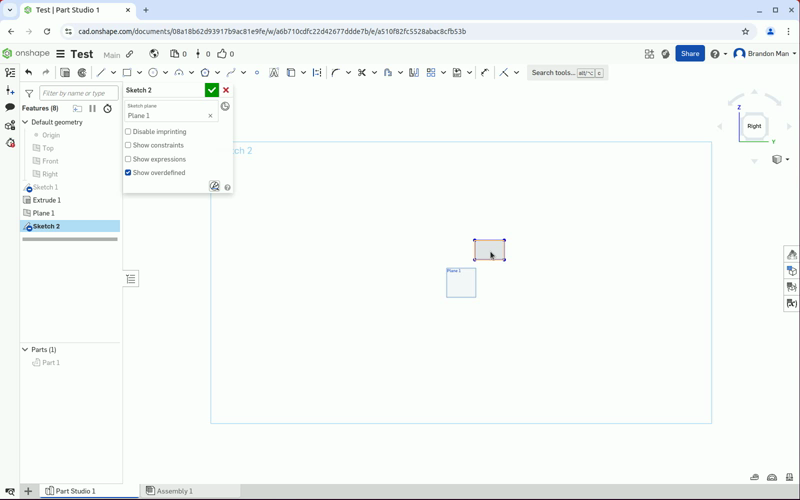
scroll(6)
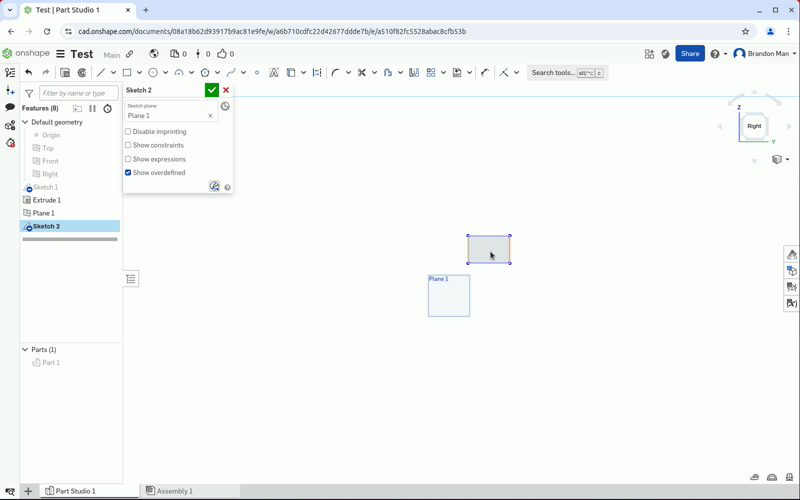
scroll(6)
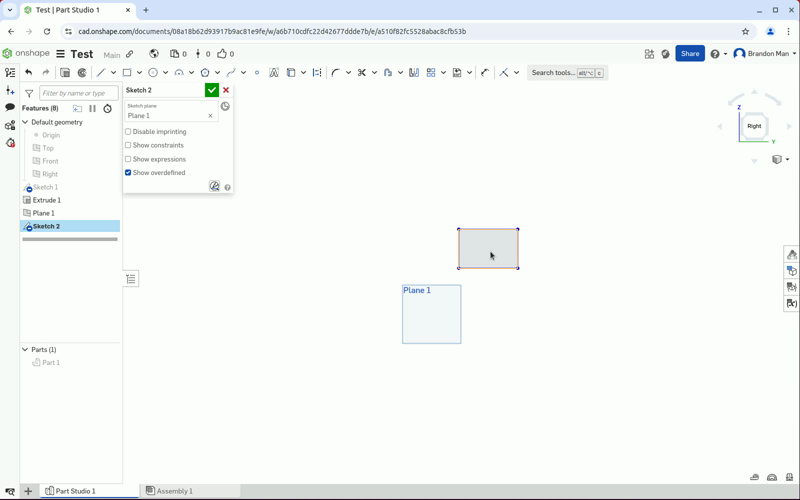
scroll(6)
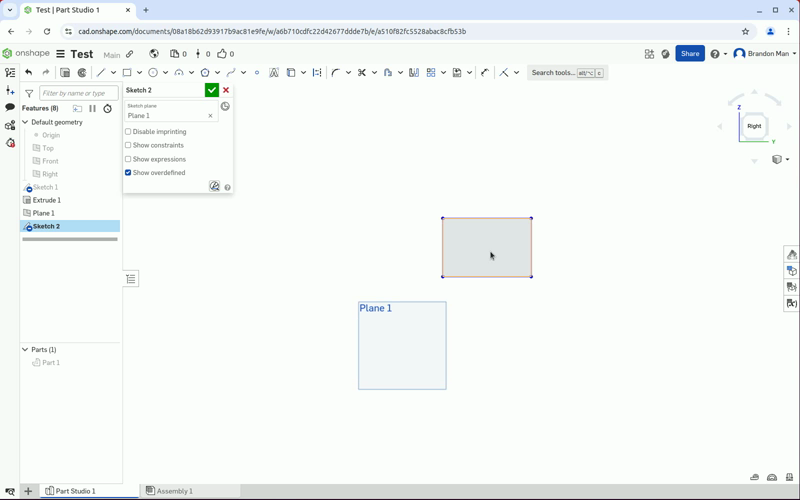
scroll(6)
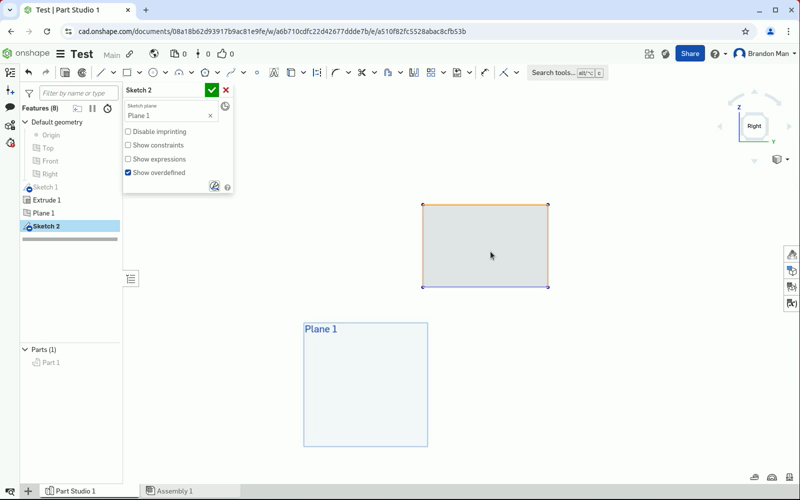
scroll(6)
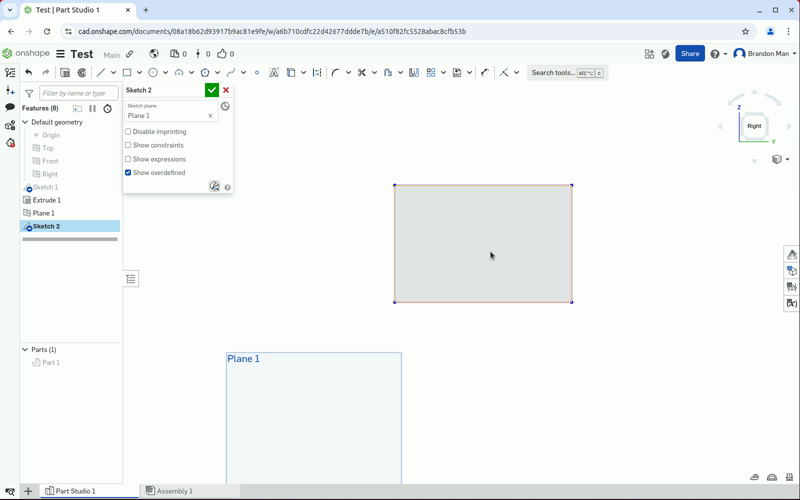
scroll(6)
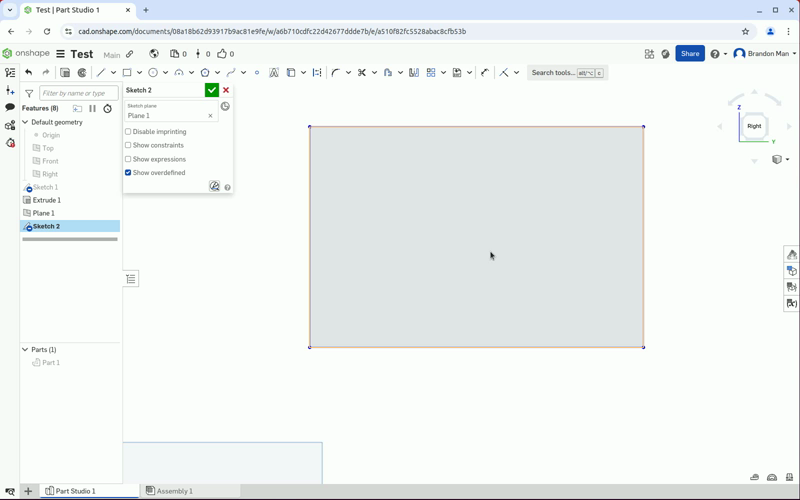
click(490, 251)
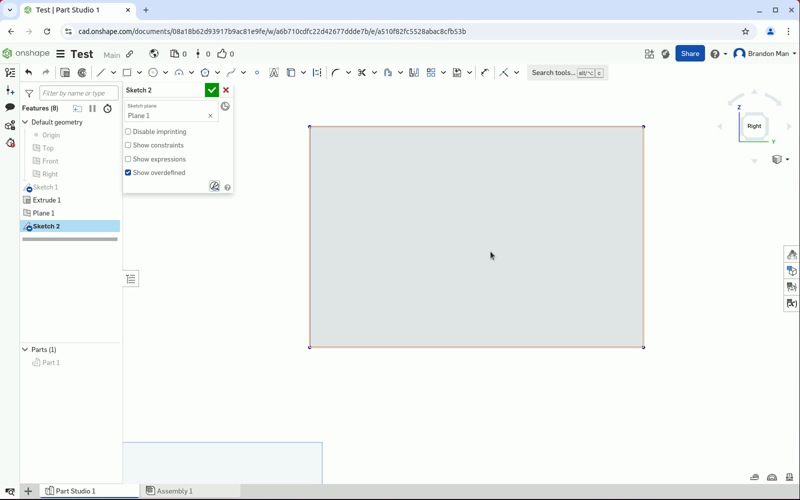
scroll(-6)
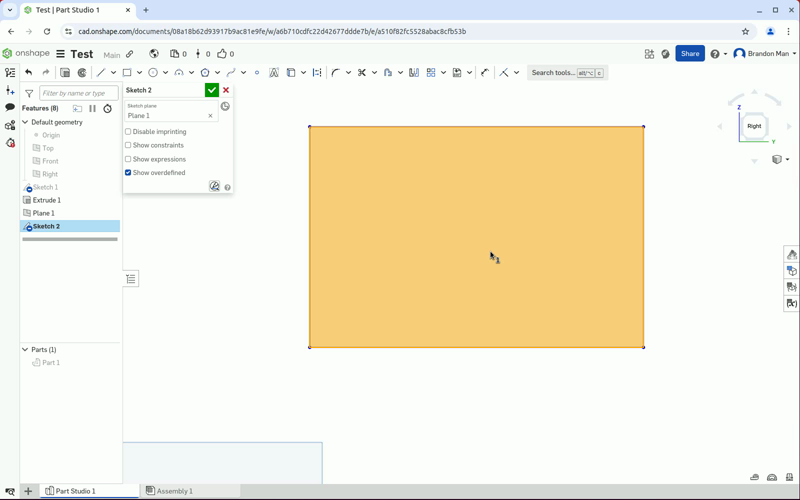
scroll(-6)
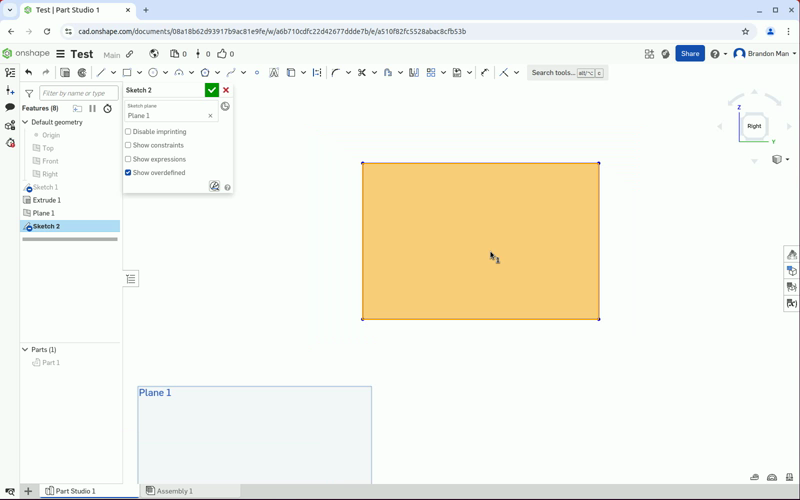
scroll(-6)
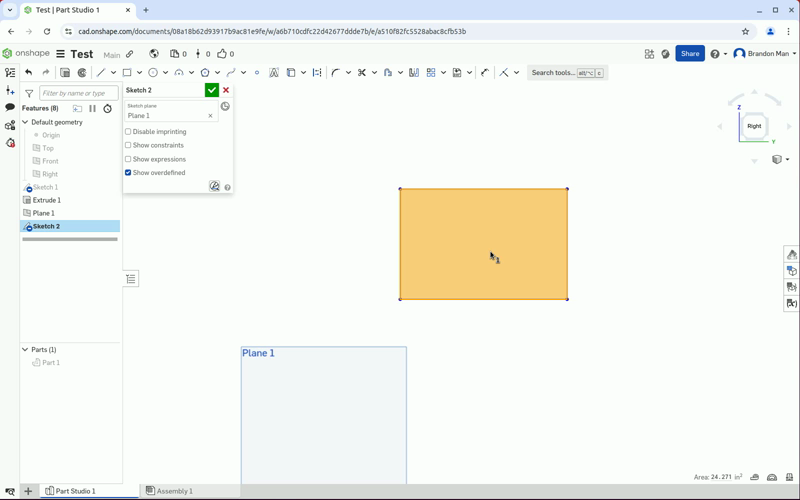
scroll(-6)
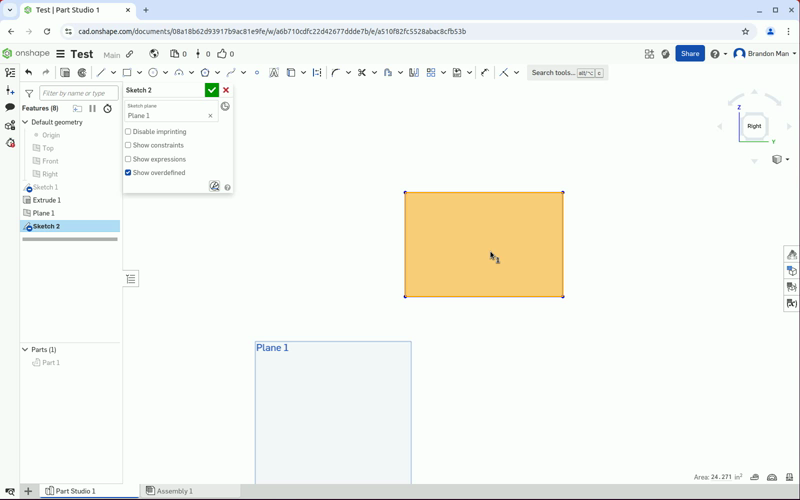
scroll(-6)
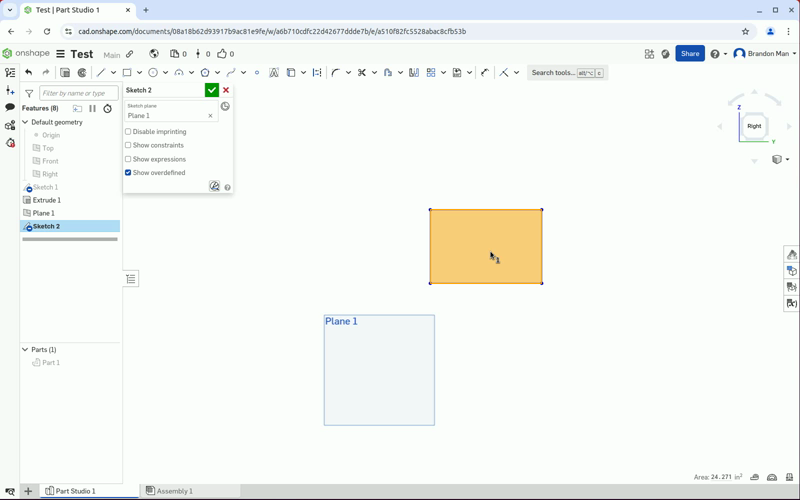
scroll(-6)
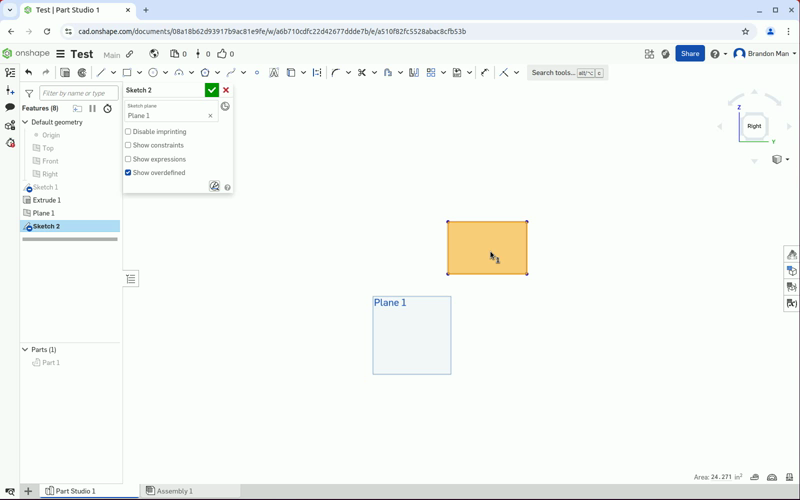
scroll(-6)
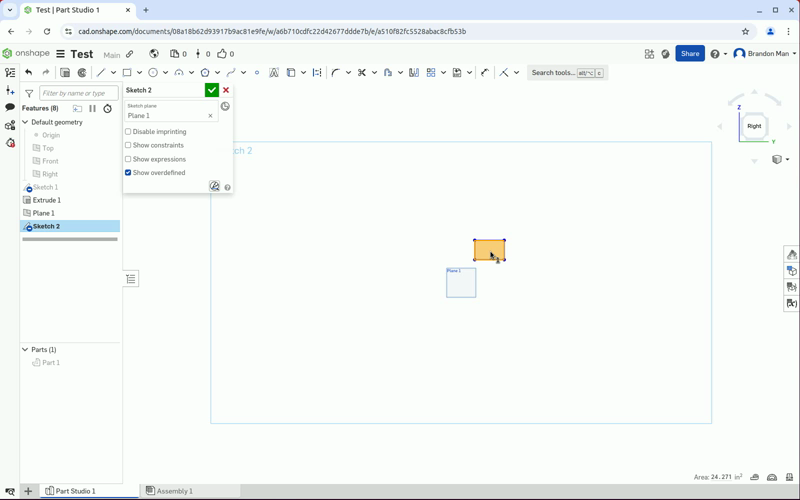
mouse_move(73, 352)
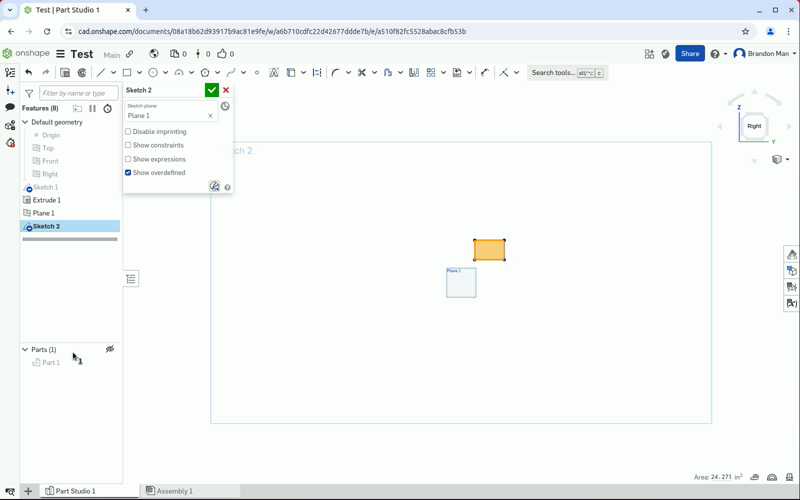
key(shift+y)
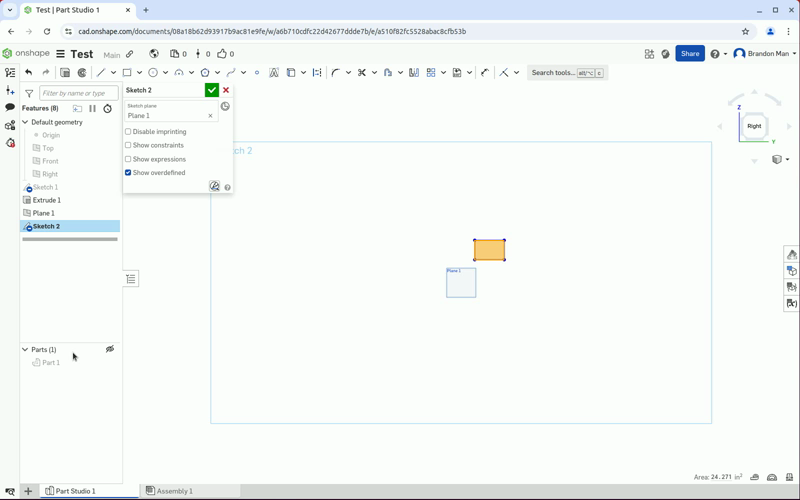
key(shift+e)
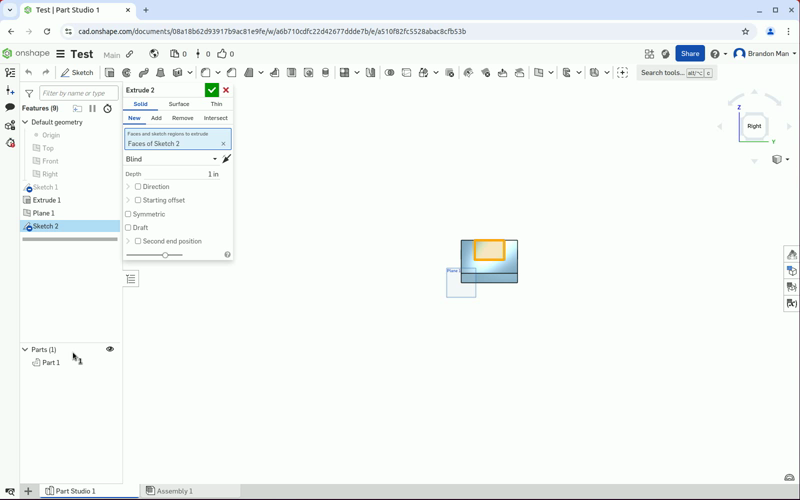
mouse_move(143, 106)
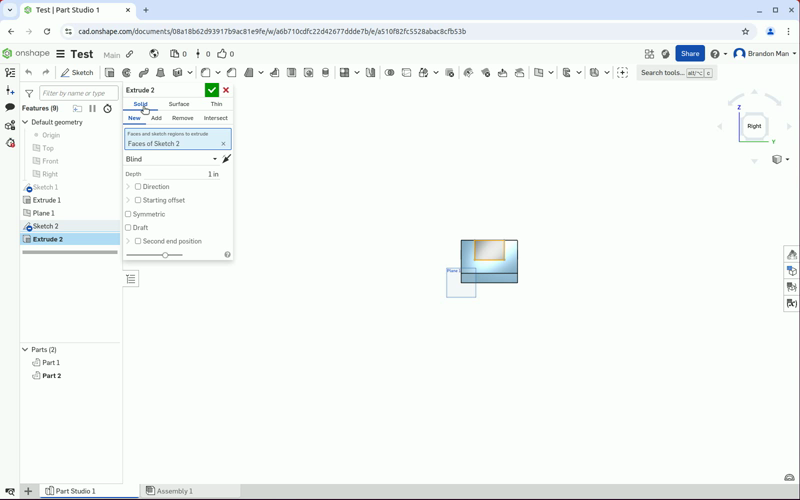
click(143, 106)
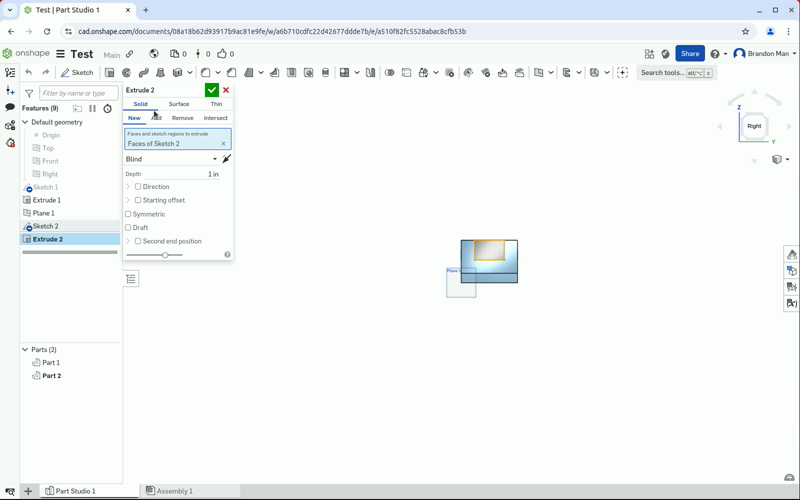
mouse_move(186, 120)
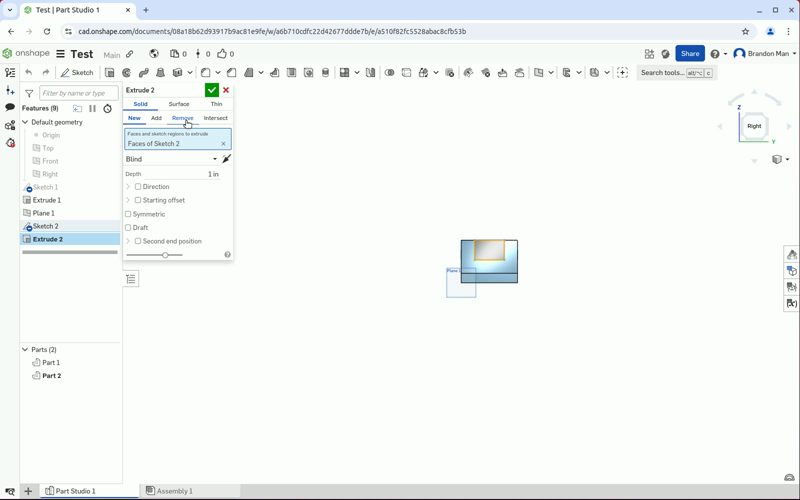
click(186, 120)
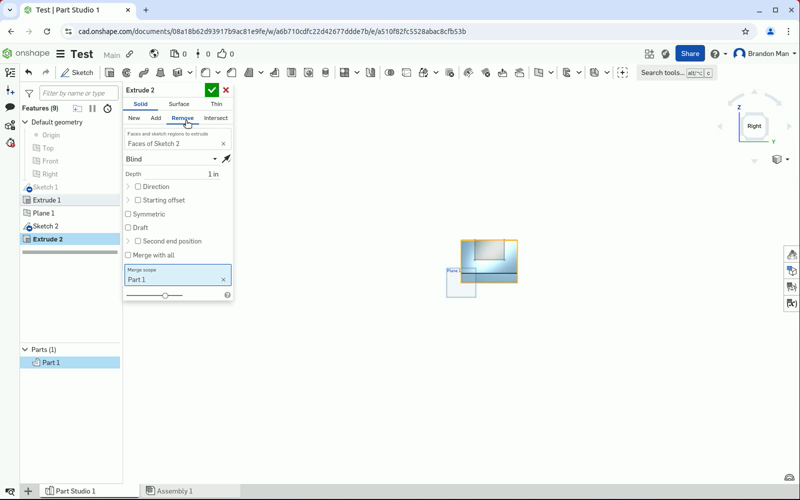
key(tab, 4)
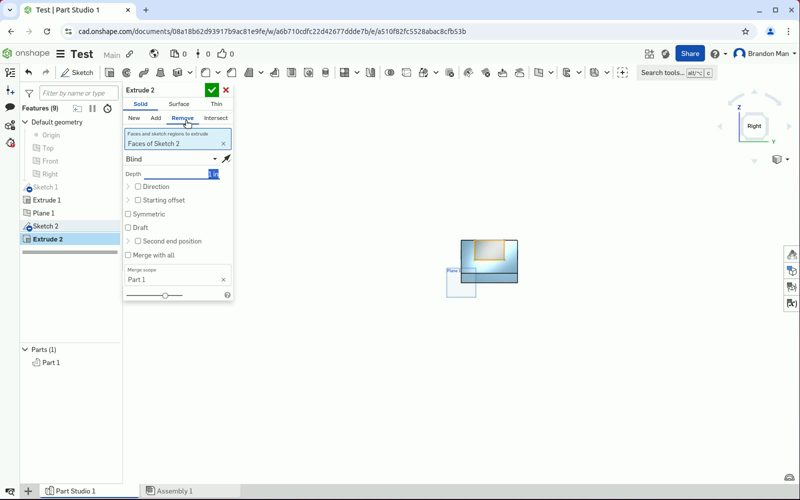
text(4.814)
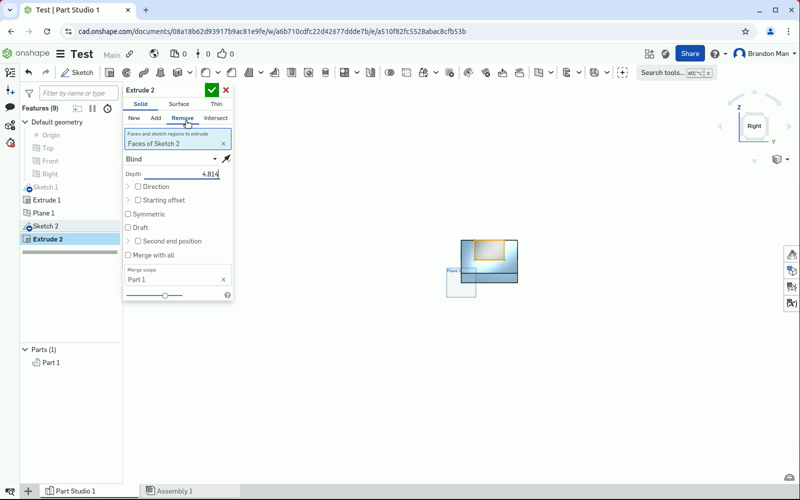
key(tab, 6)
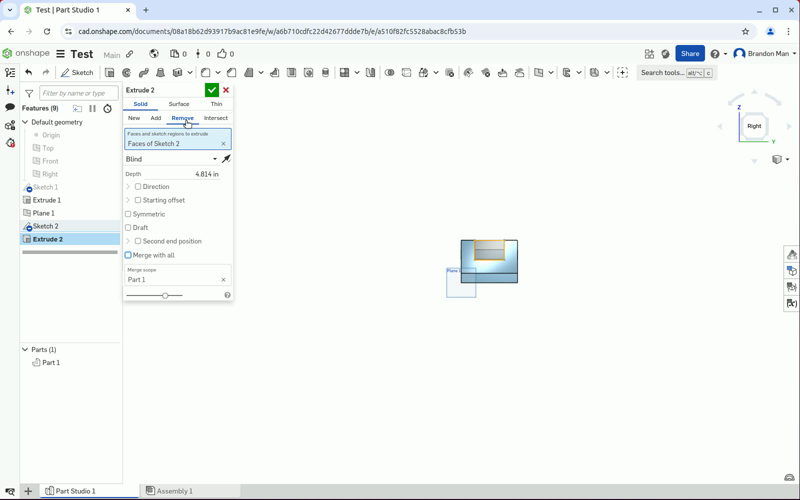
key(space)
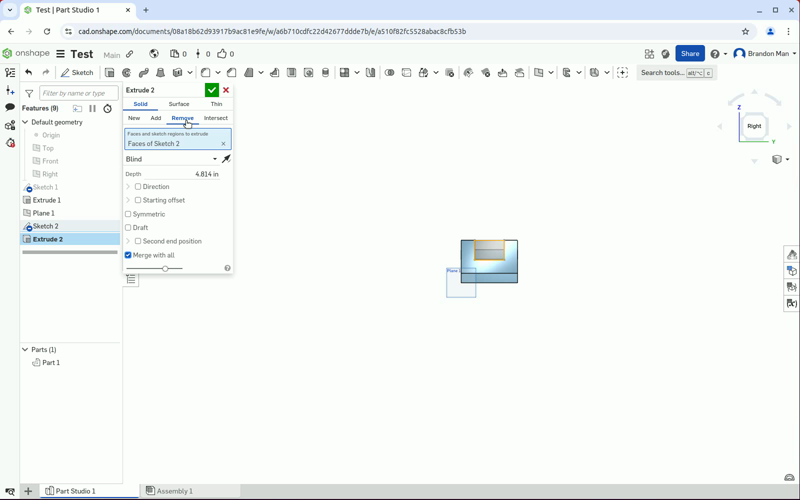
key(enter)
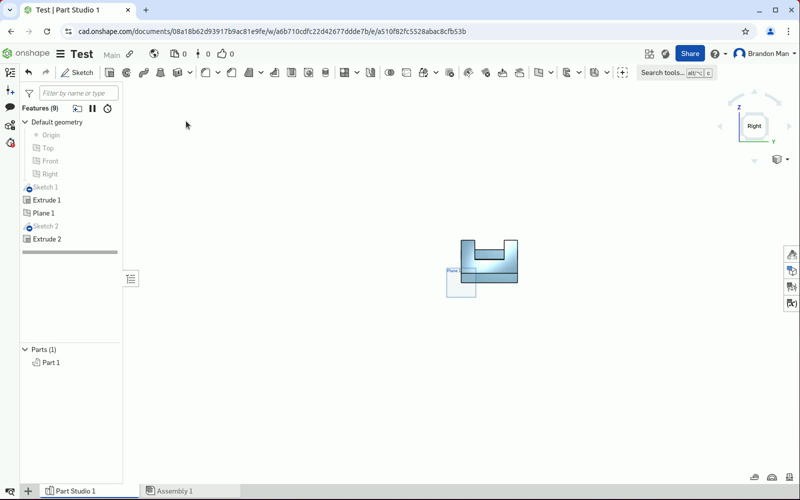
key(shift+h)
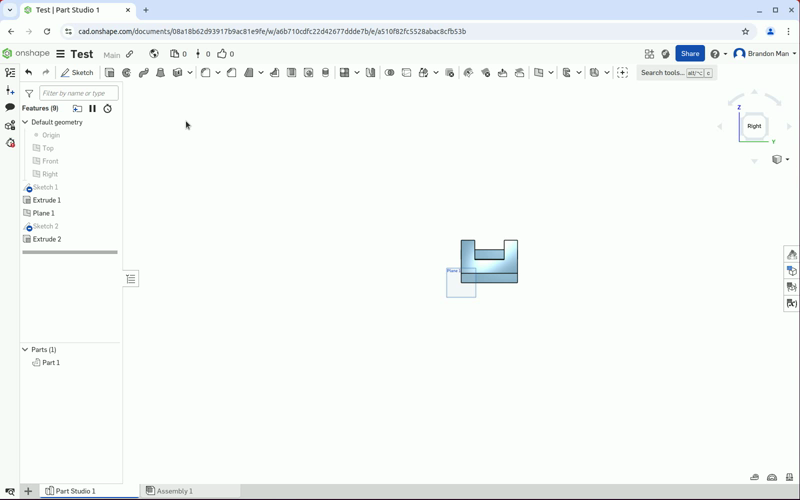
key(shift+h)
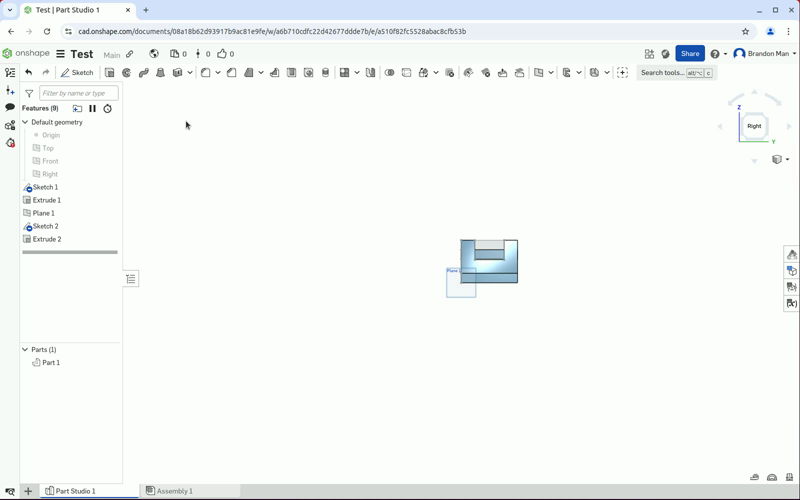
key(shift+7)
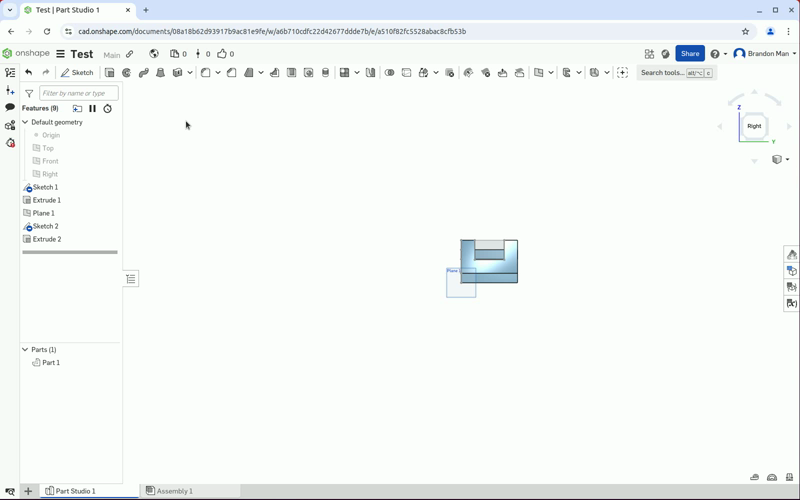
key(right, 2)
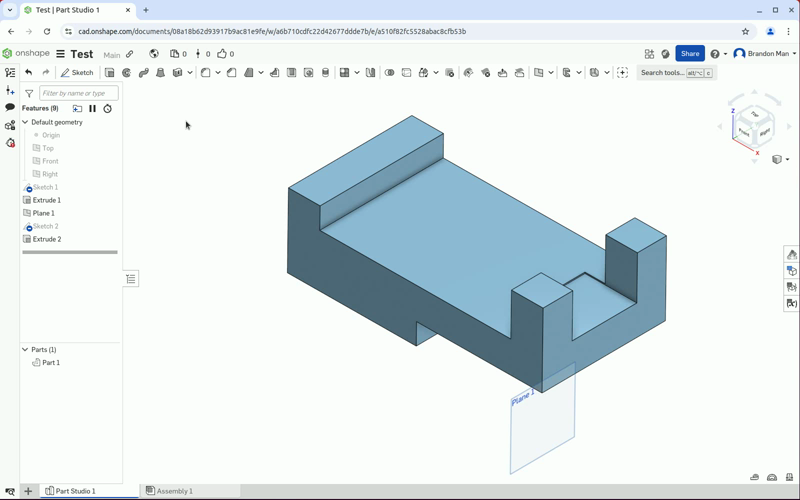
key(down, 2)
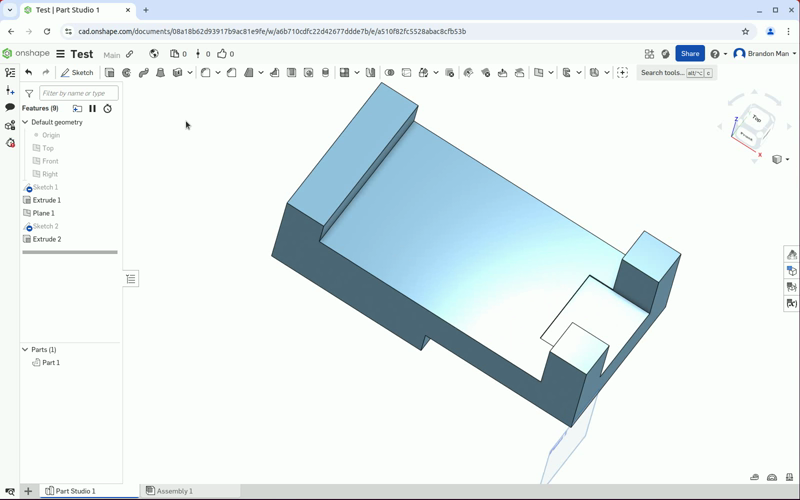
key(up, 2)
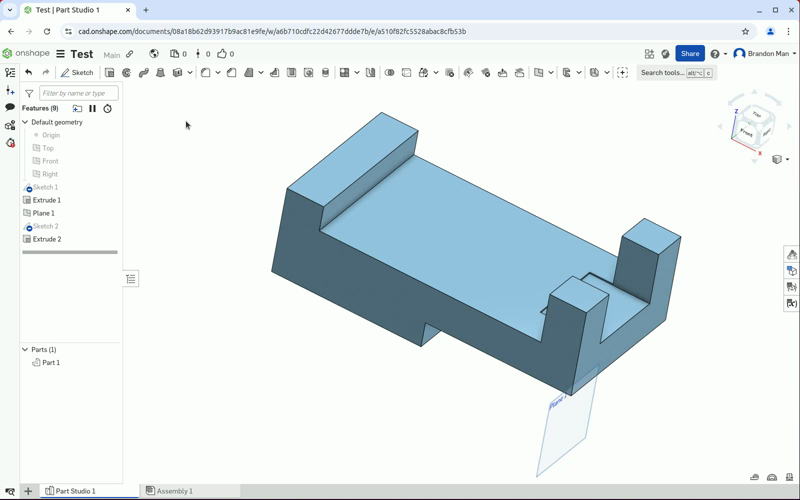
key(left, 2)
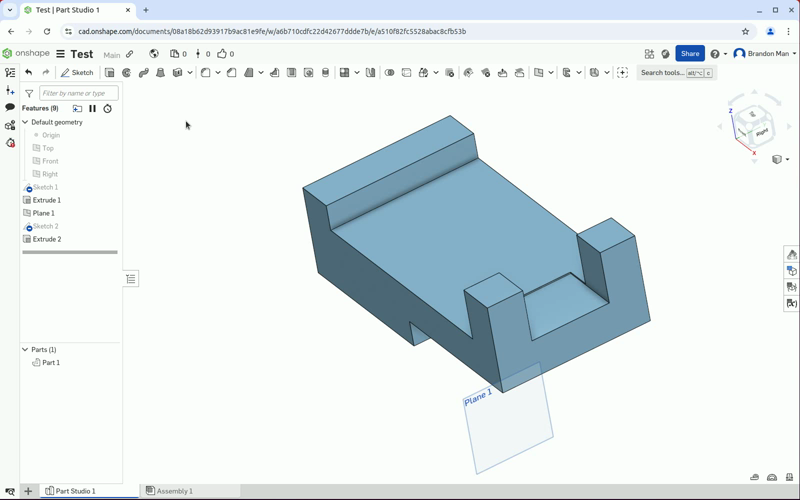
mouse_move(73, 189)
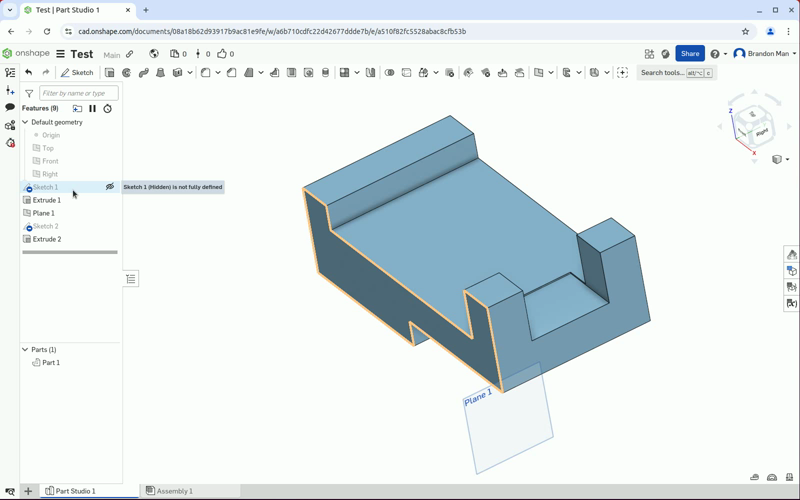
click(73, 189)